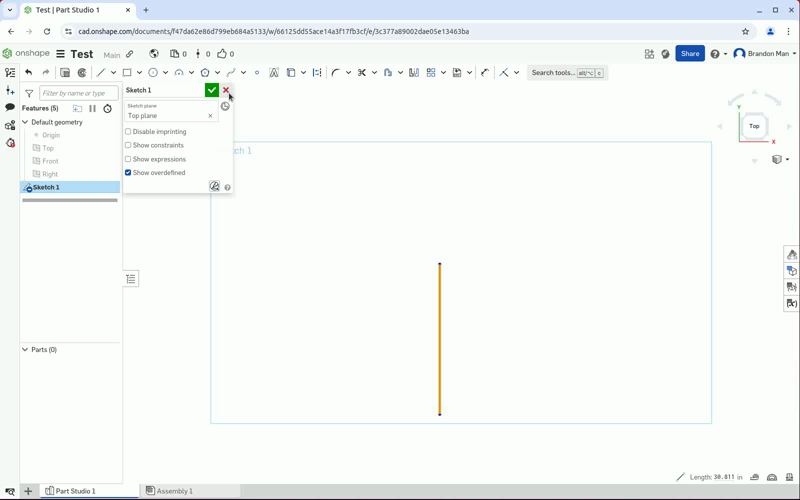
key(shift+h)
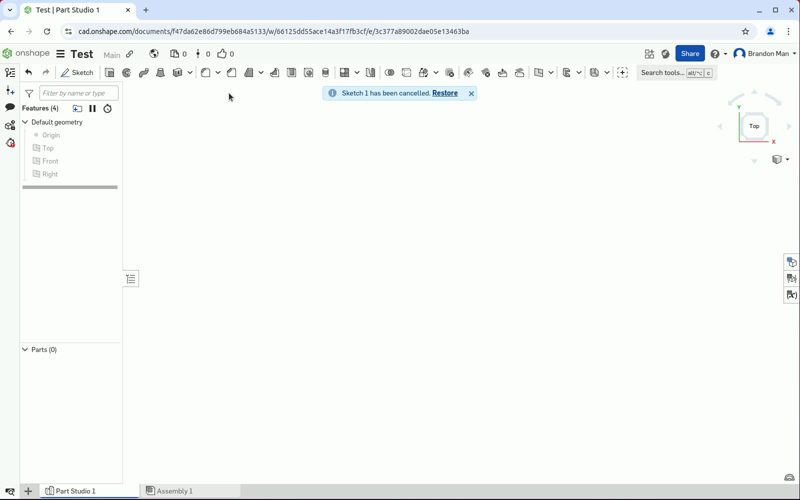
mouse_move(73, 352)
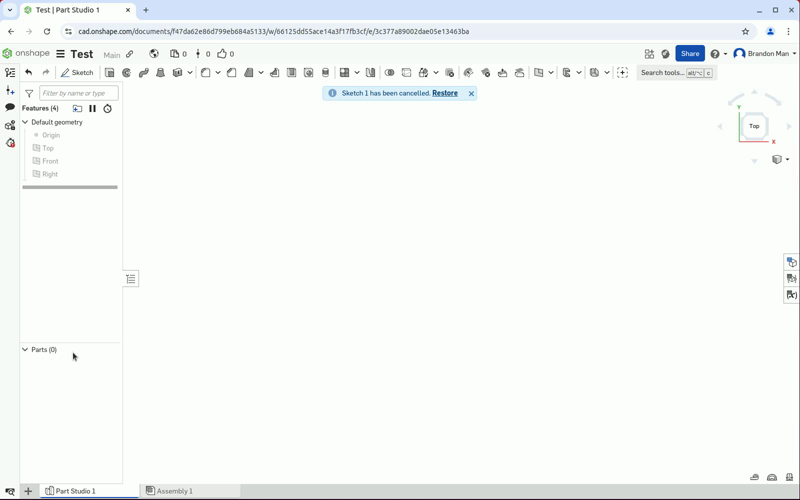
key(y)
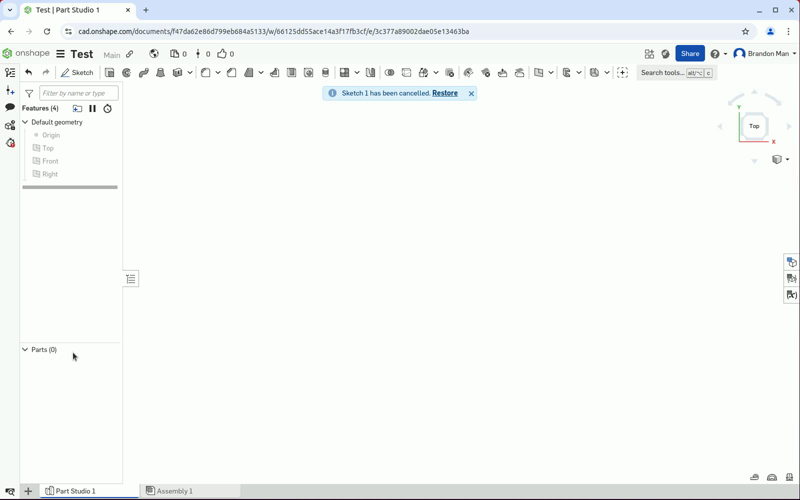
key(shift+p)
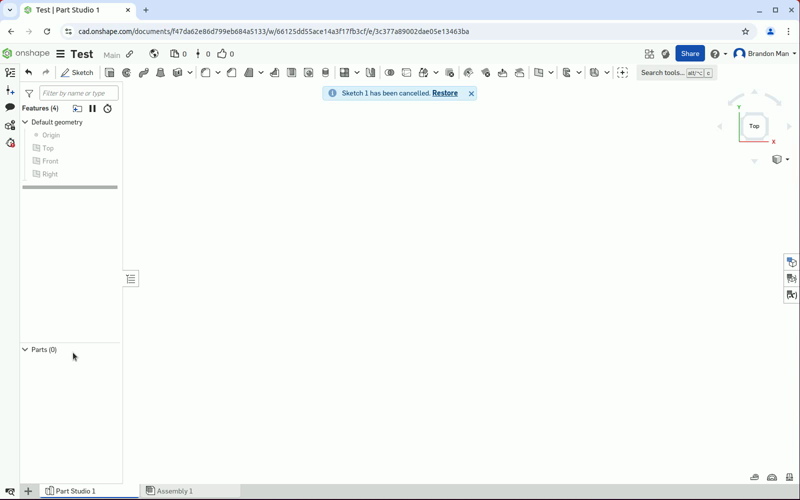
key(space)
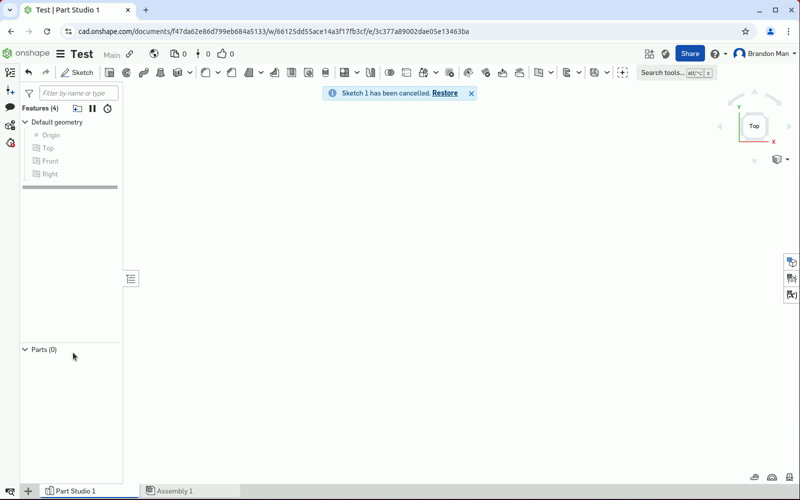
key_down(shift)
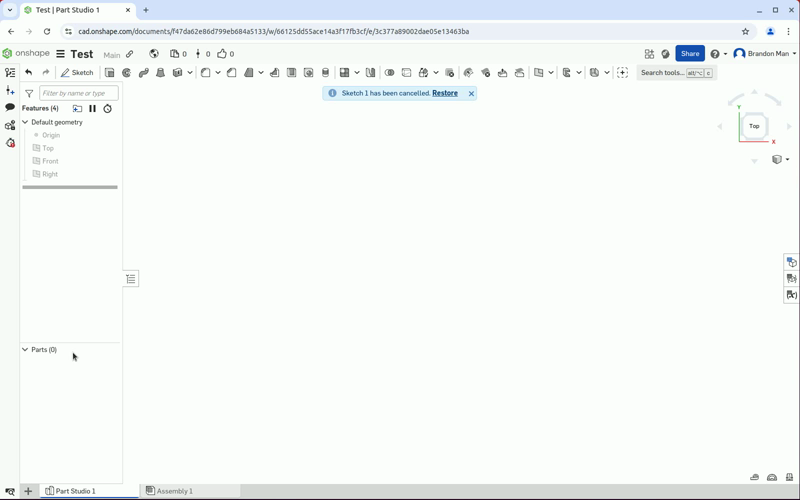
key(up)
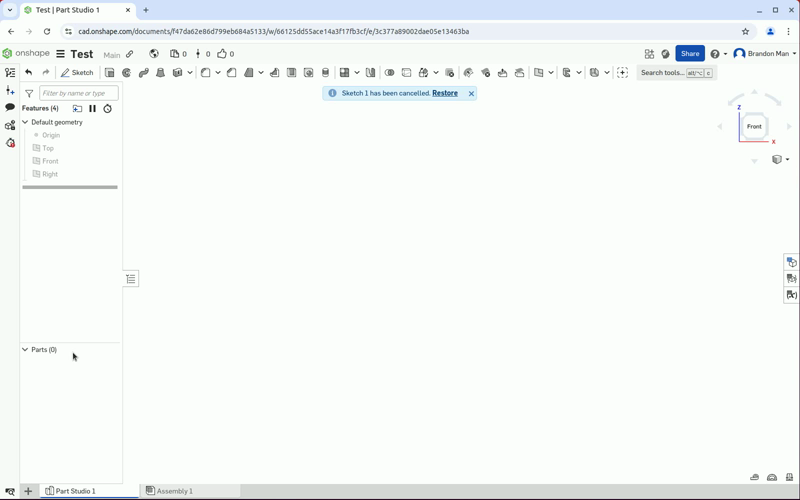
key_up(shift)
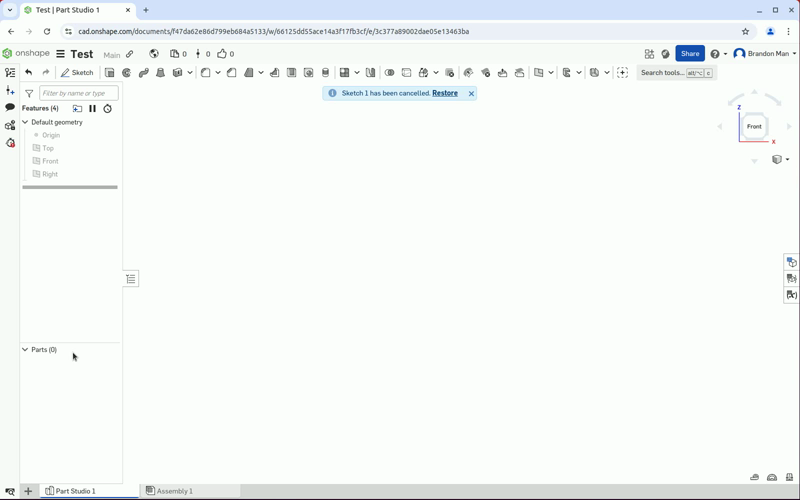
mouse_move(73, 352)
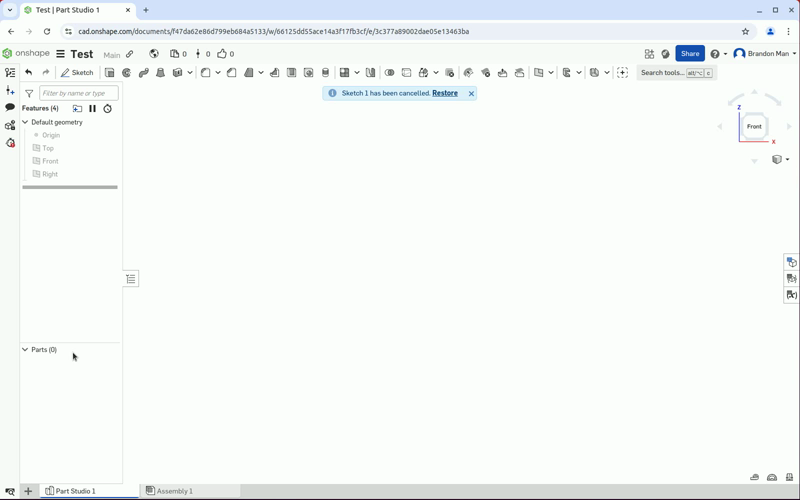
key(shift+y)
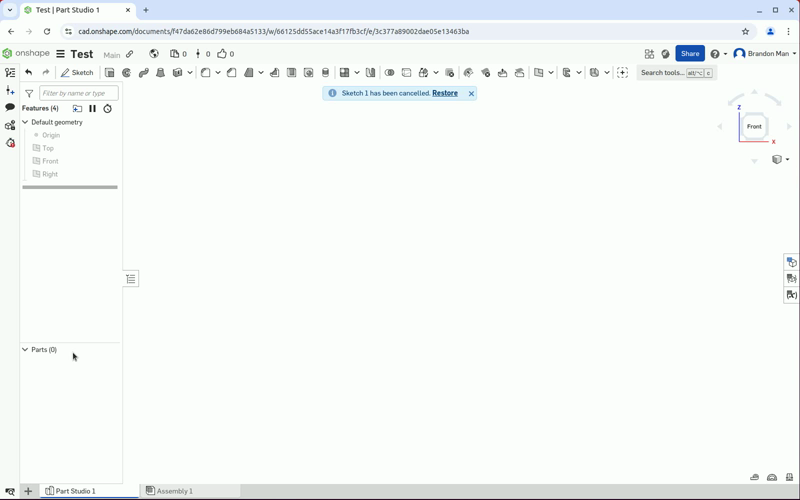
key(shift+s)
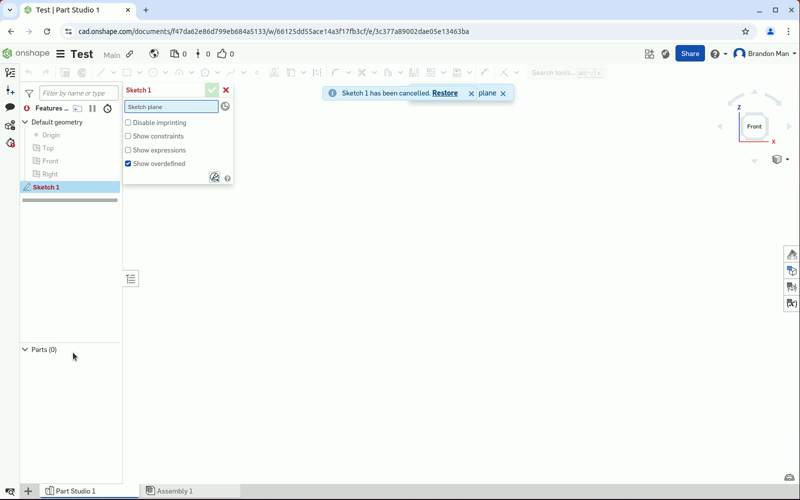
mouse_move(73, 163)
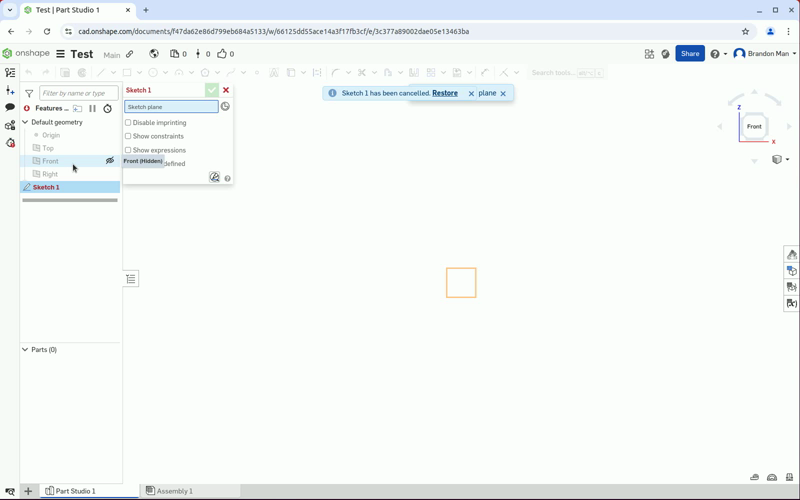
click(73, 163)
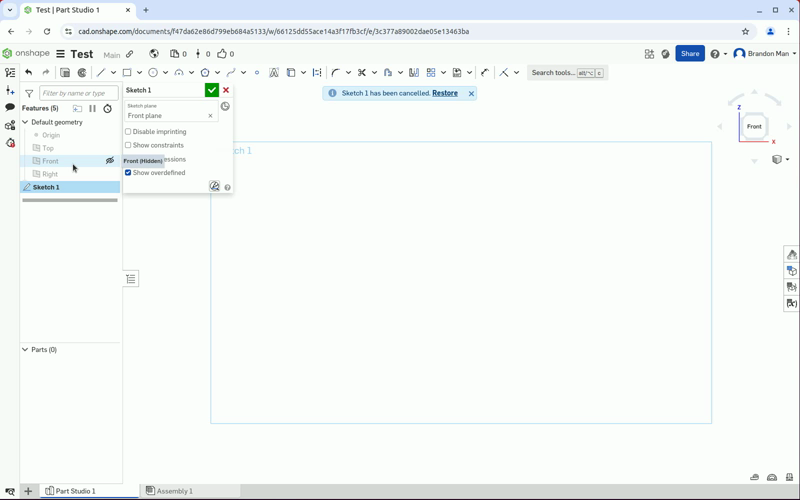
mouse_move(73, 352)
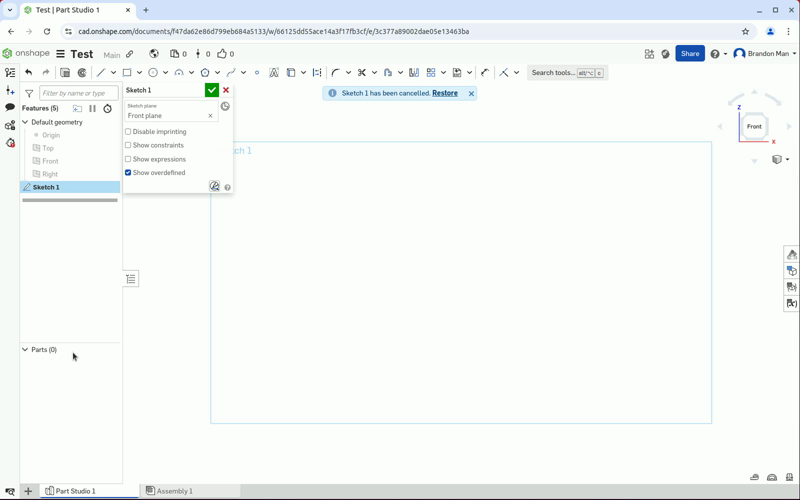
key(y)
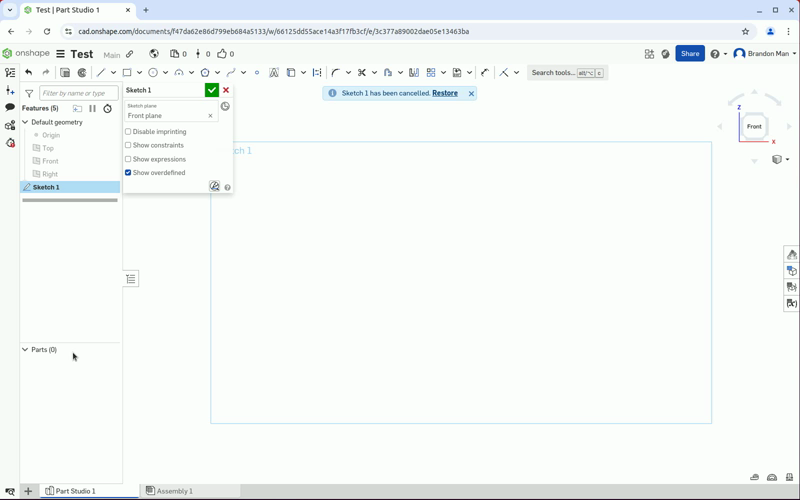
key(l)
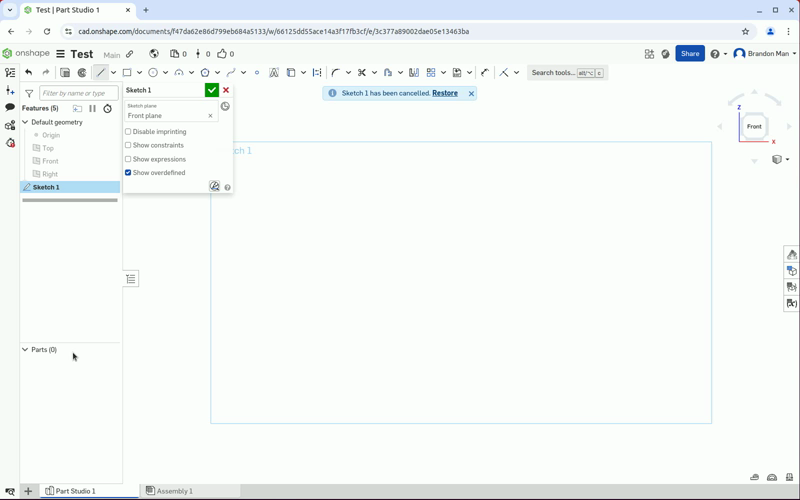
key_down(shift)
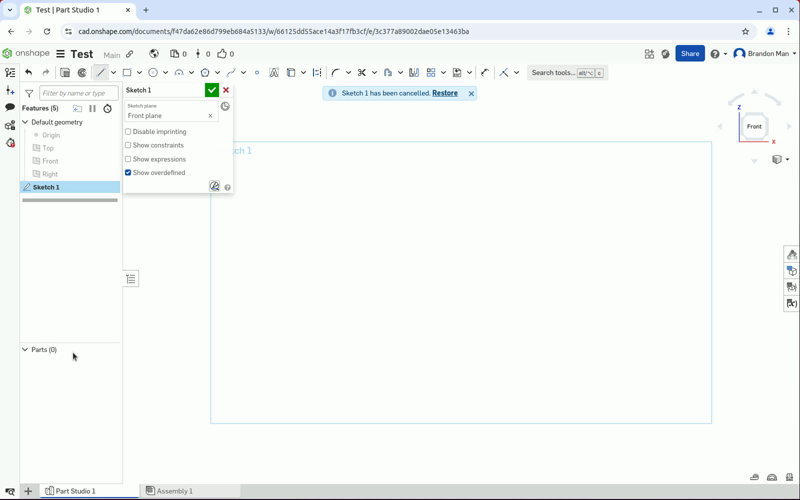
mouse_move(348, 282)
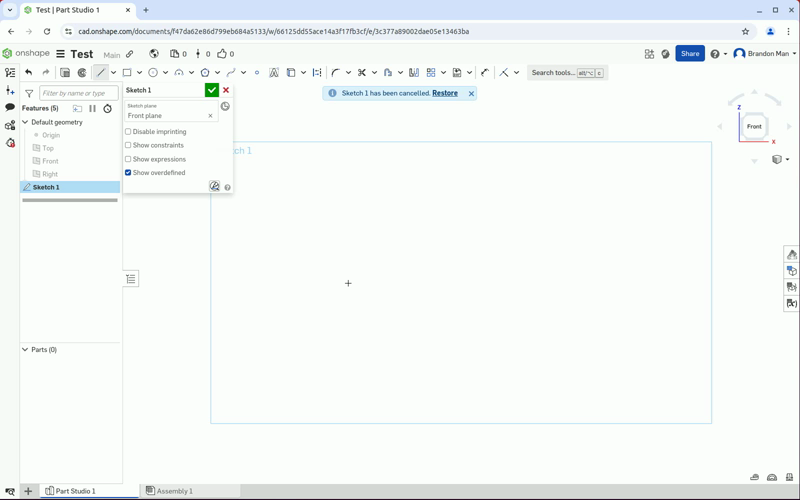
click(348, 282)
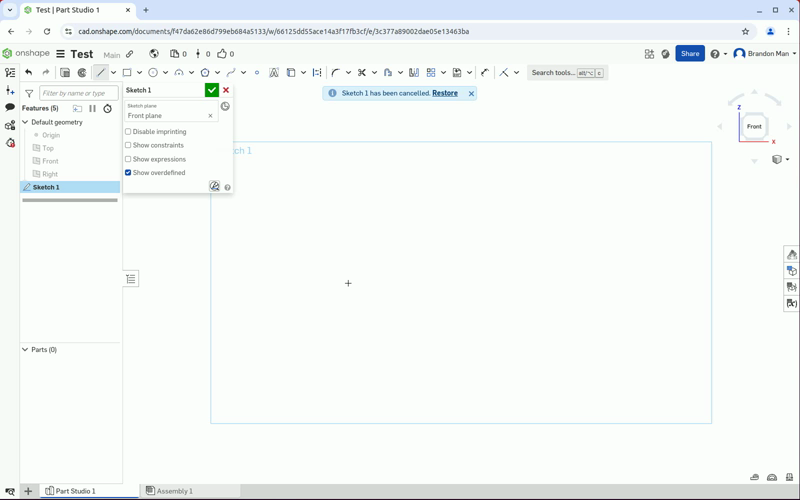
key_up(shift)
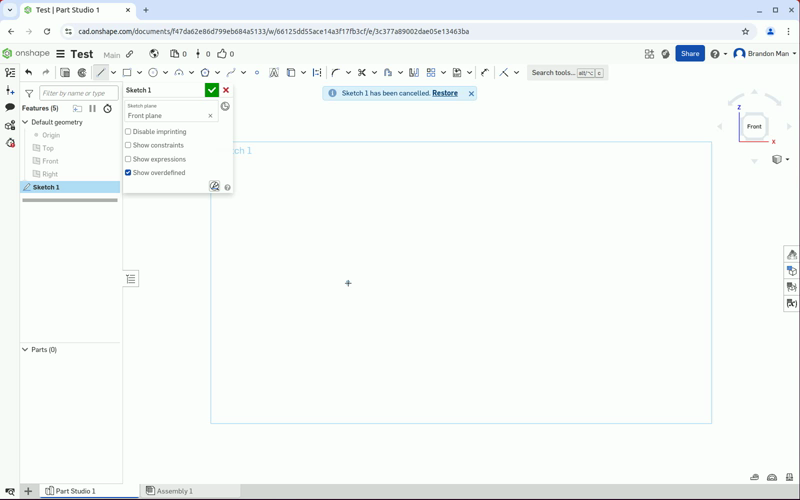
key_down(shift)
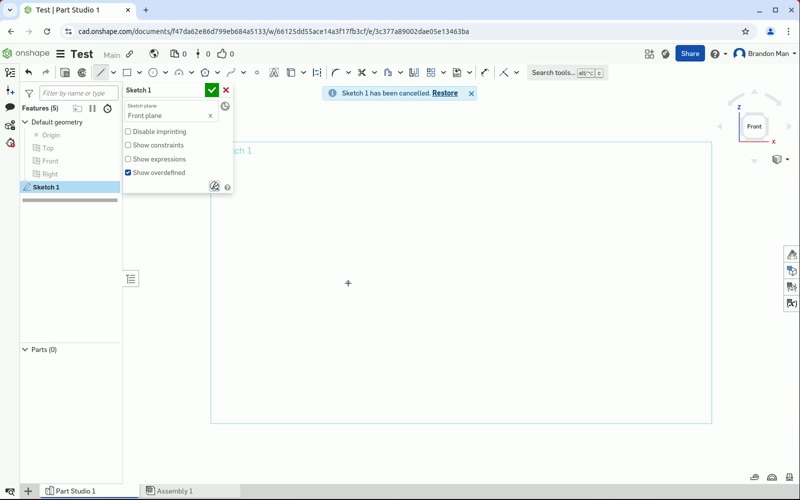
mouse_move(460, 282)
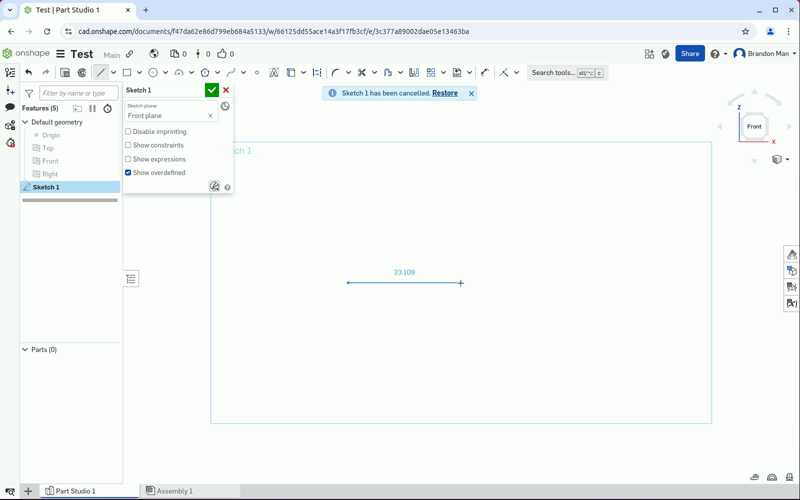
click(460, 282)
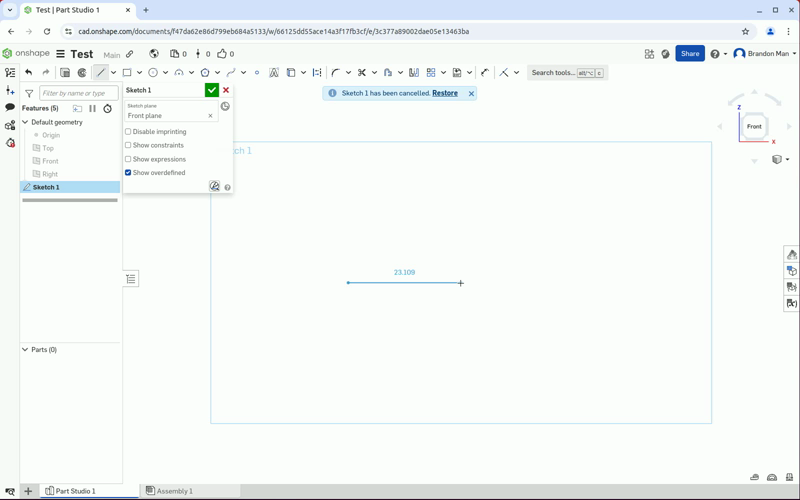
key_up(shift)
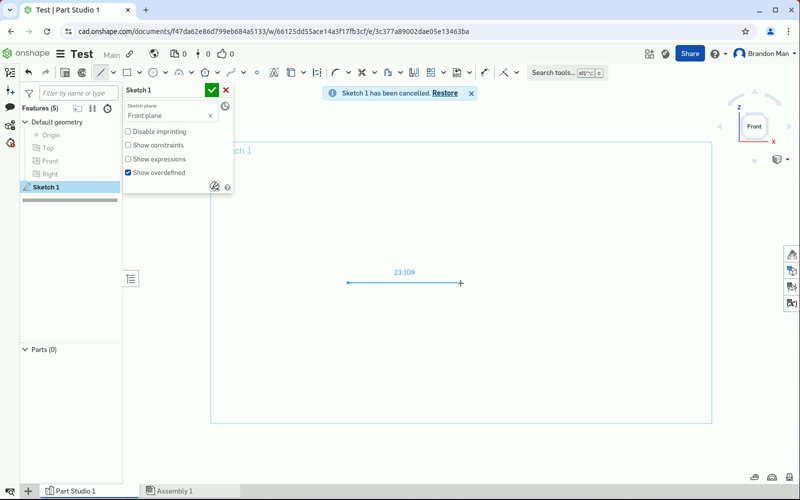
key_down(shift)
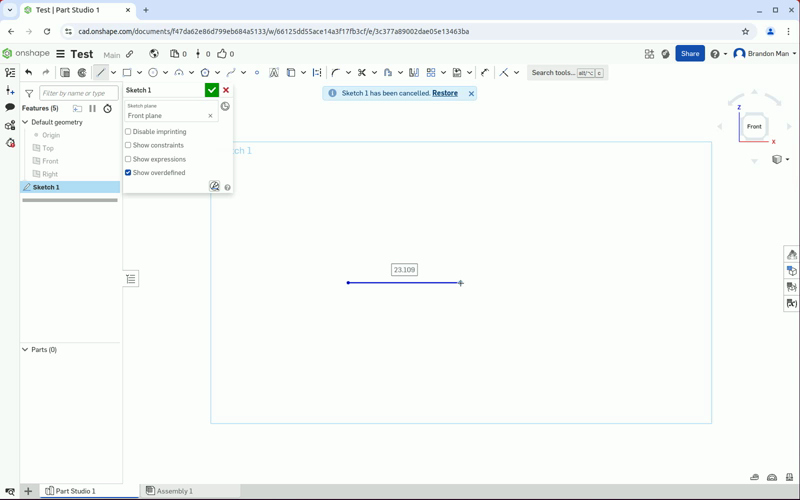
mouse_move(460, 170)
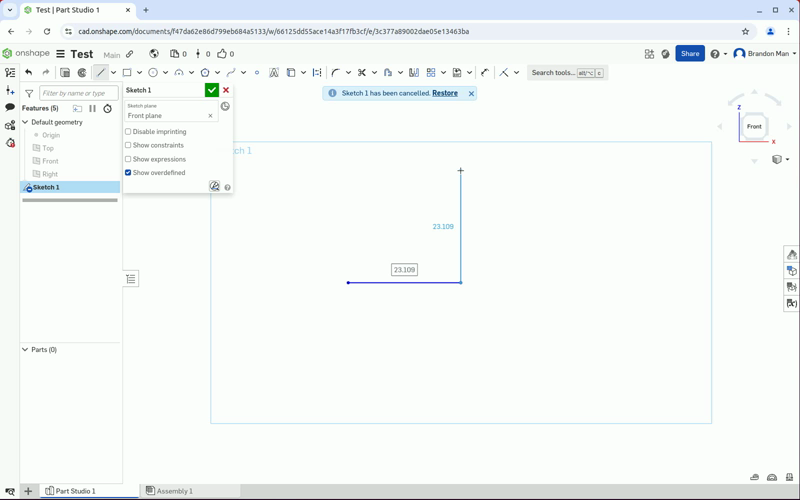
click(460, 170)
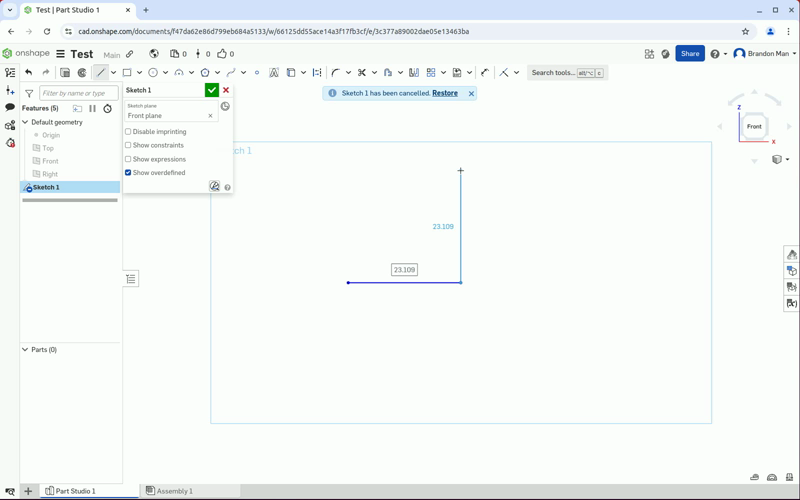
key_up(shift)
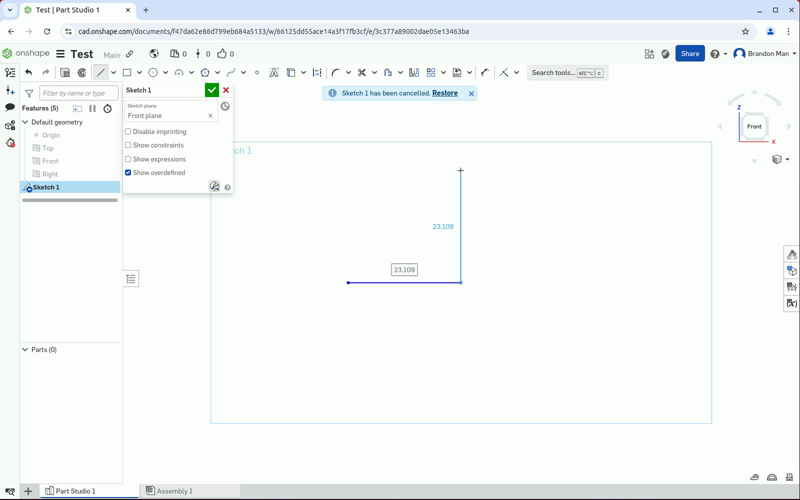
key_down(shift)
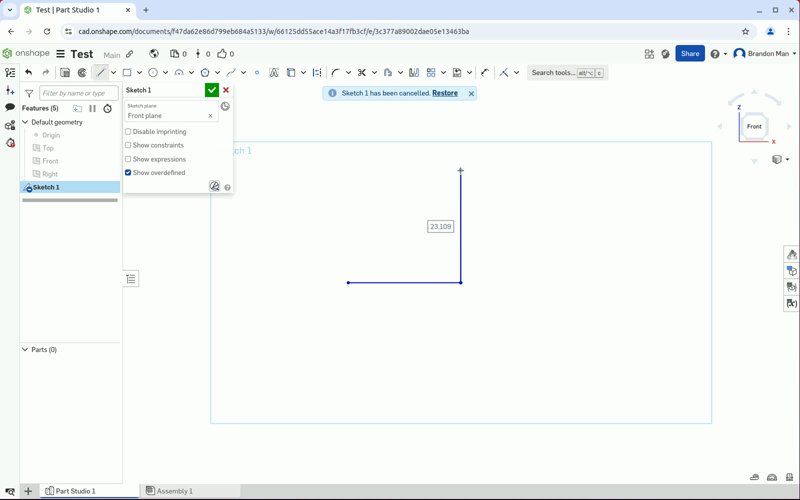
mouse_move(348, 170)
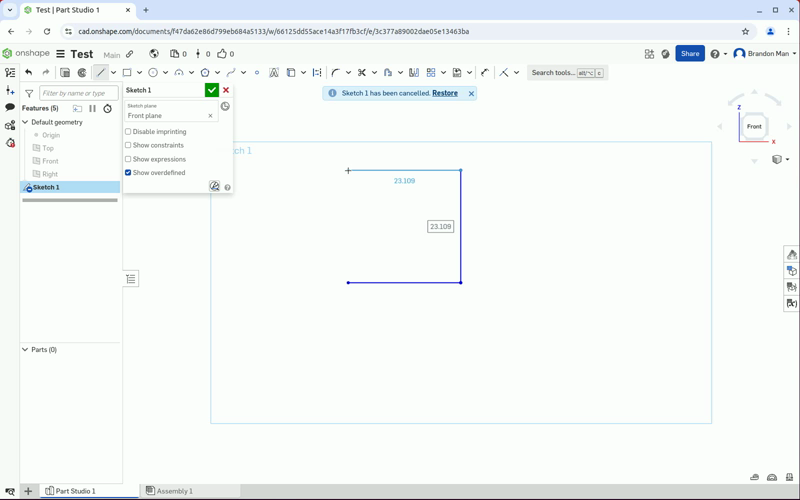
click(348, 170)
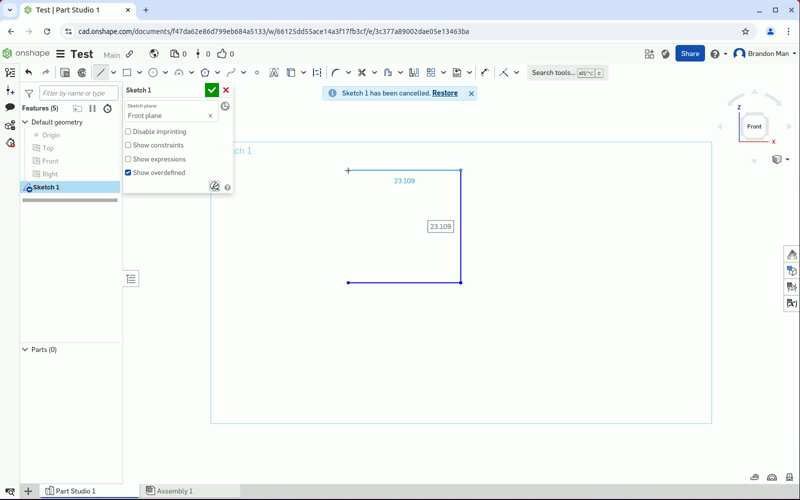
key_up(shift)
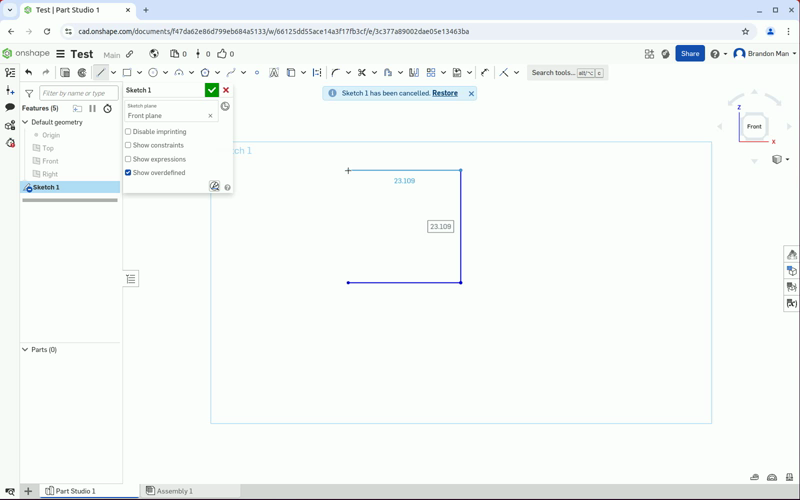
key_down(shift)
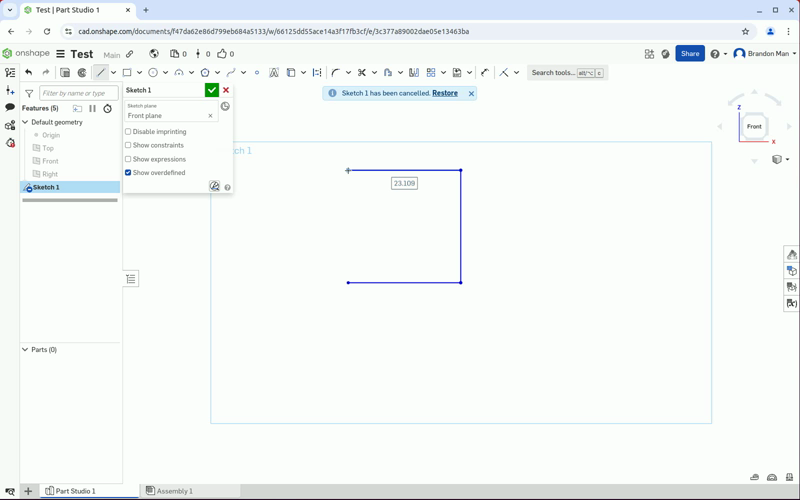
mouse_move(348, 282)
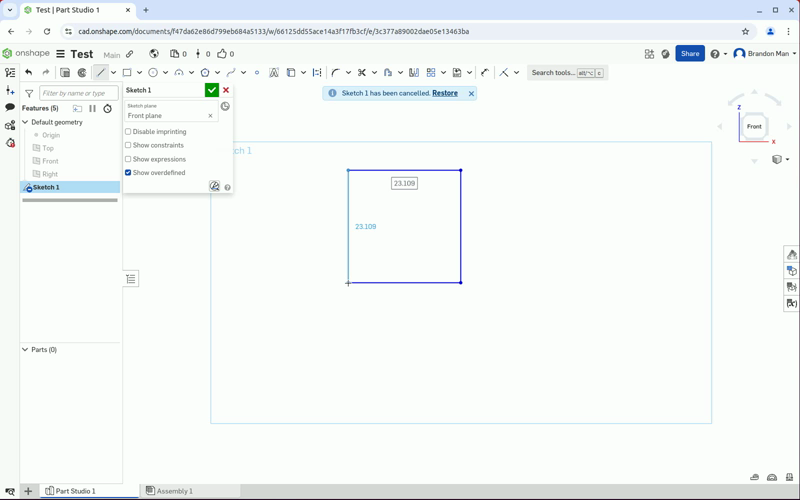
key_up(shift)
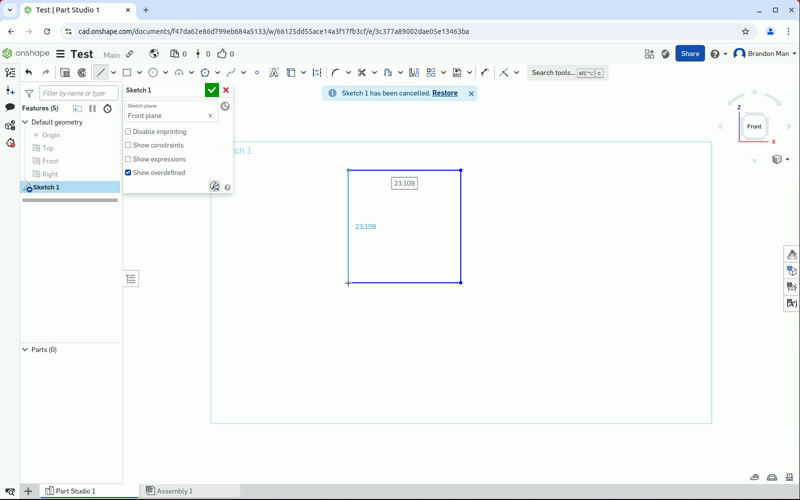
click(348, 282)
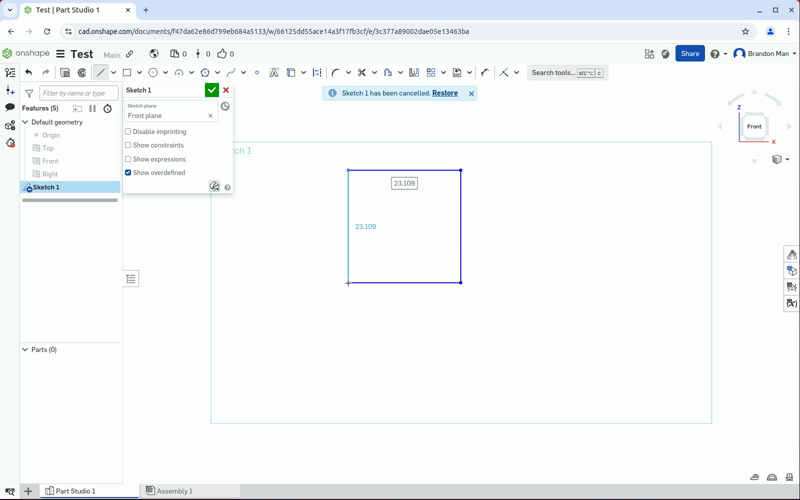
key(esc)
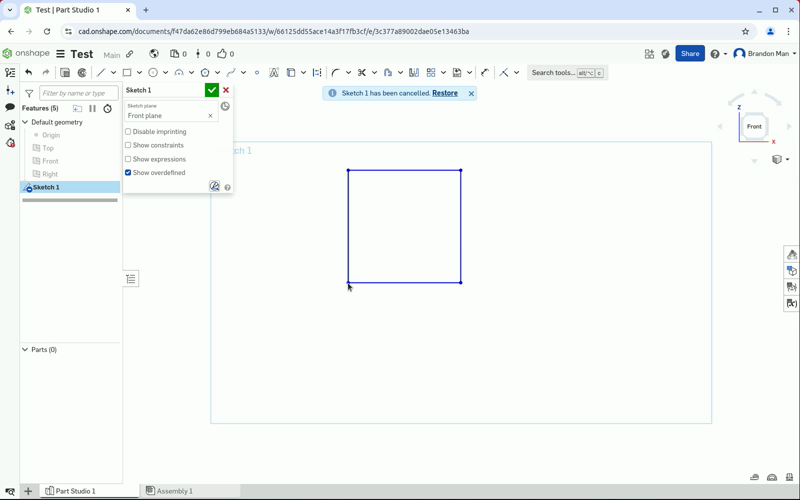
mouse_move(414, 236)
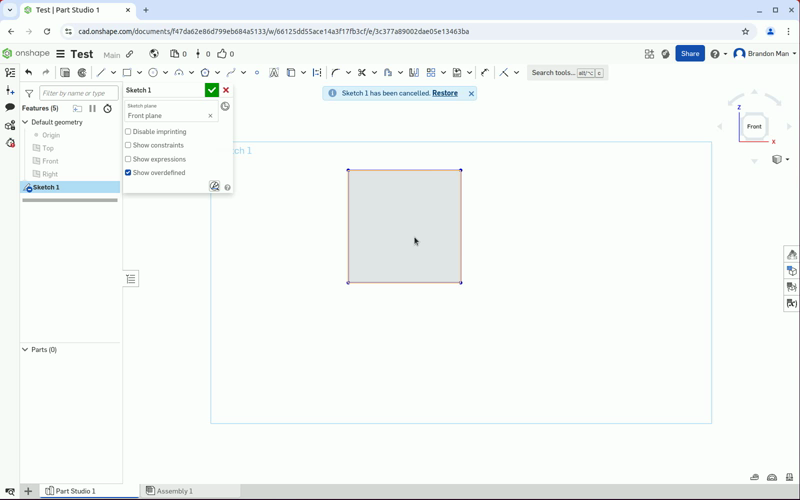
click(414, 236)
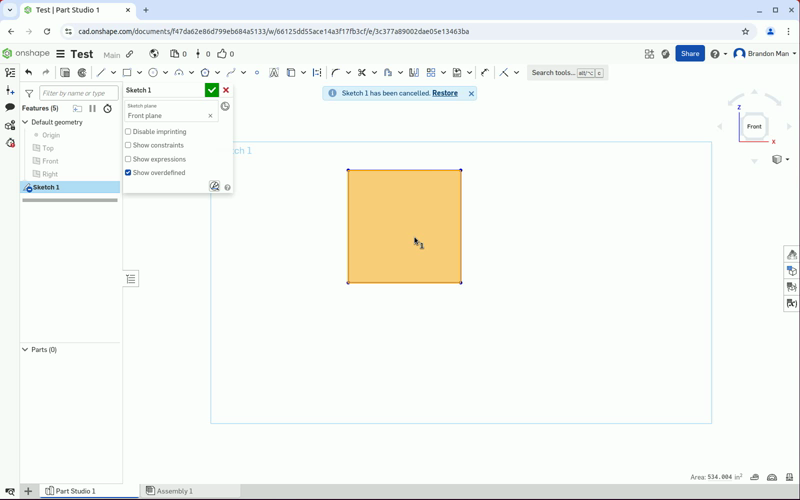
mouse_move(73, 352)
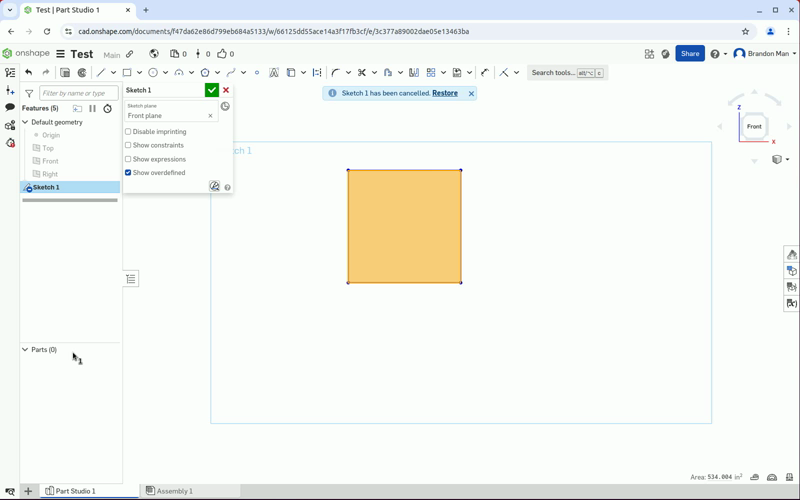
key(shift+y)
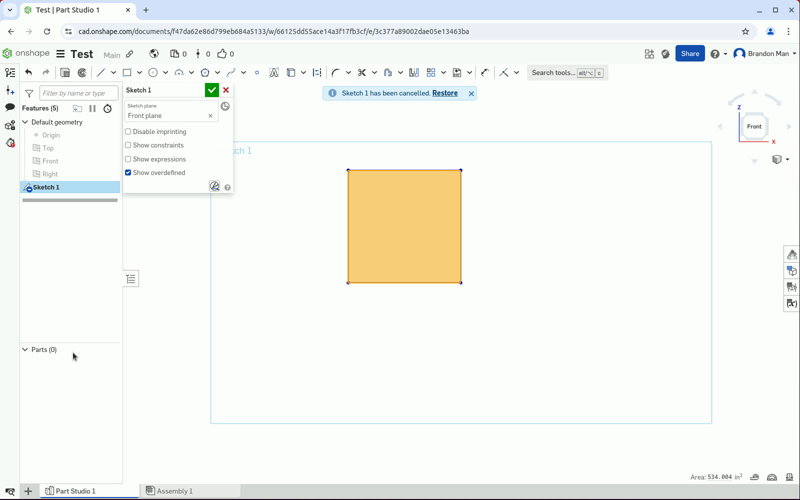
key(shift+e)
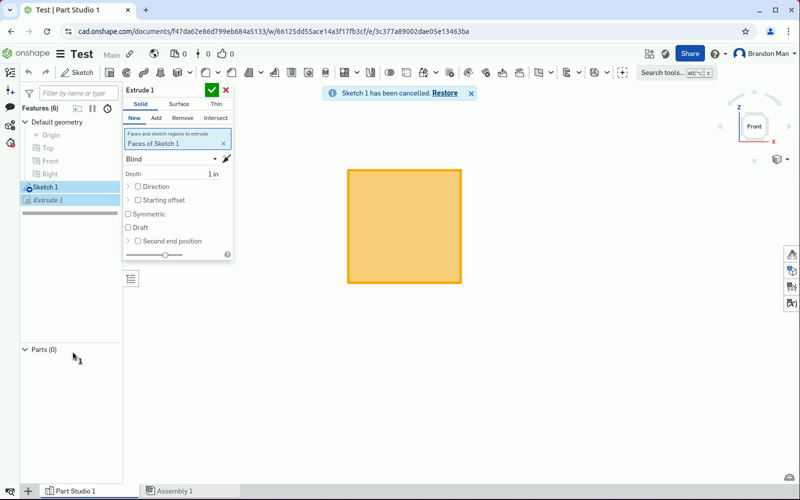
mouse_move(143, 106)
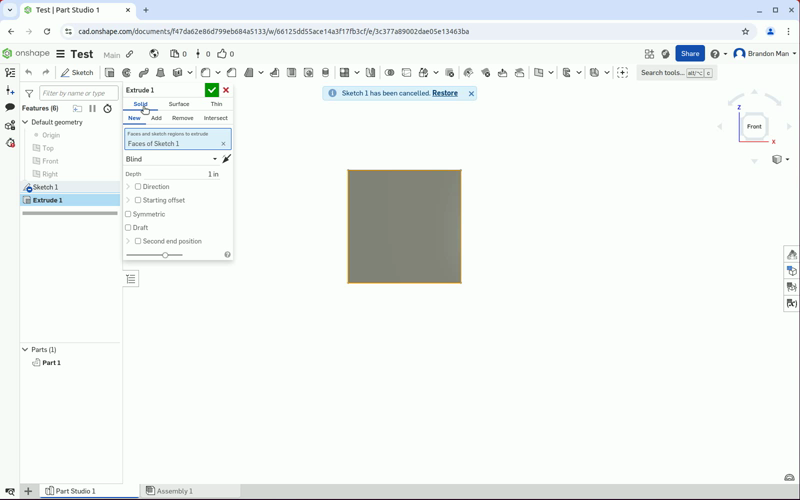
click(143, 106)
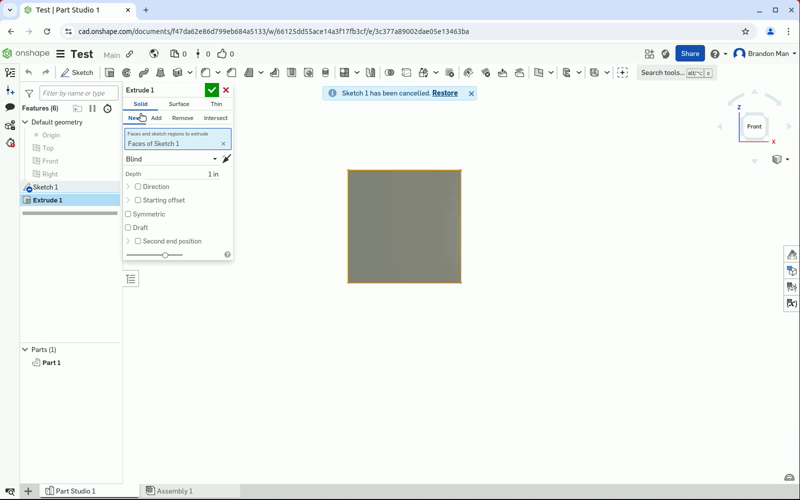
mouse_move(137, 120)
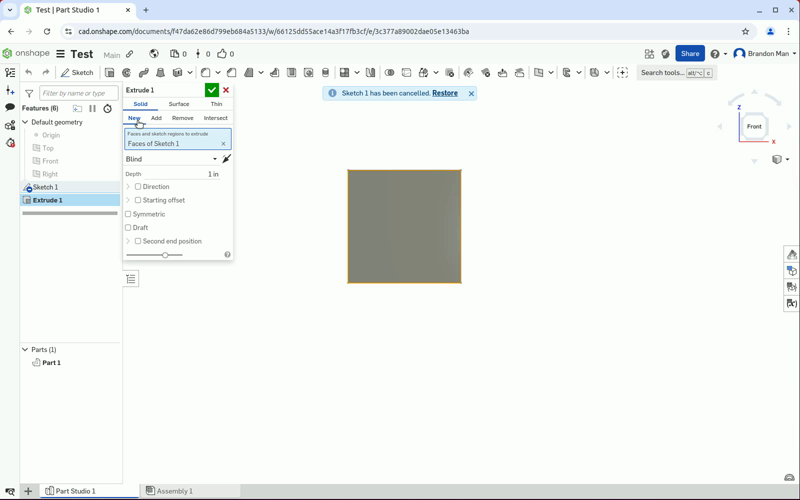
click(137, 120)
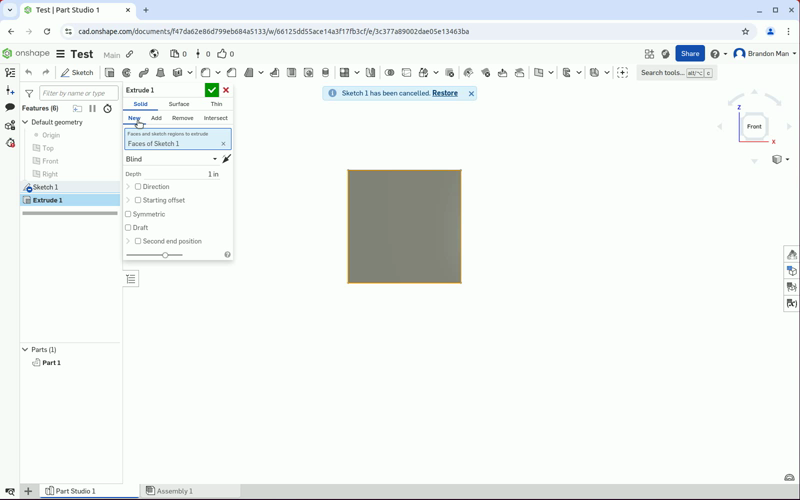
key(tab, 4)
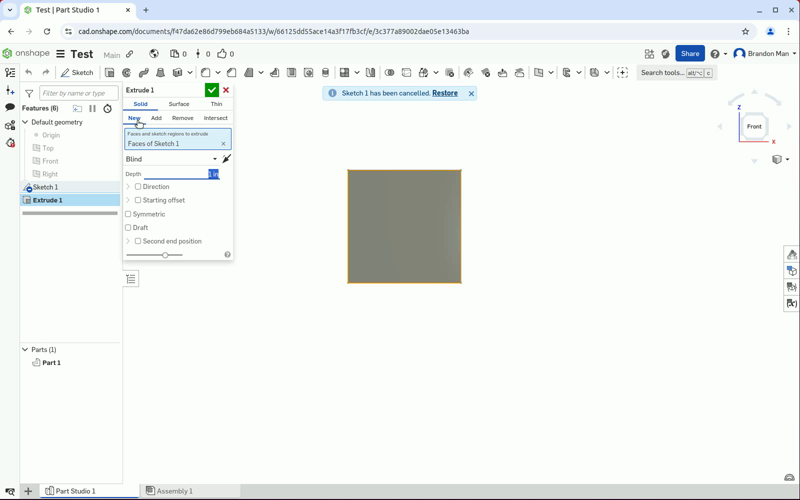
text(11.554)
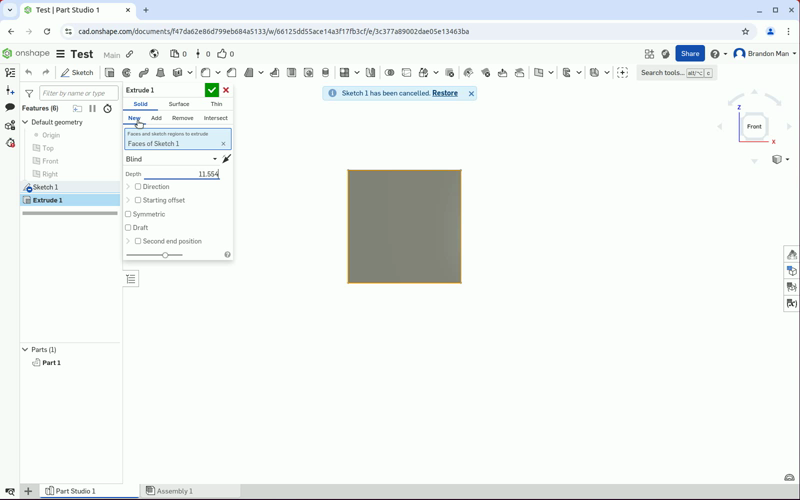
key(enter)
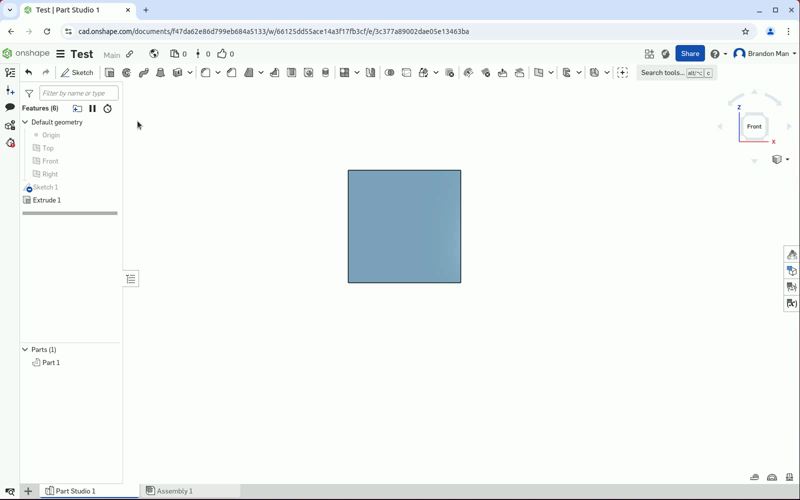
key(shift+h)
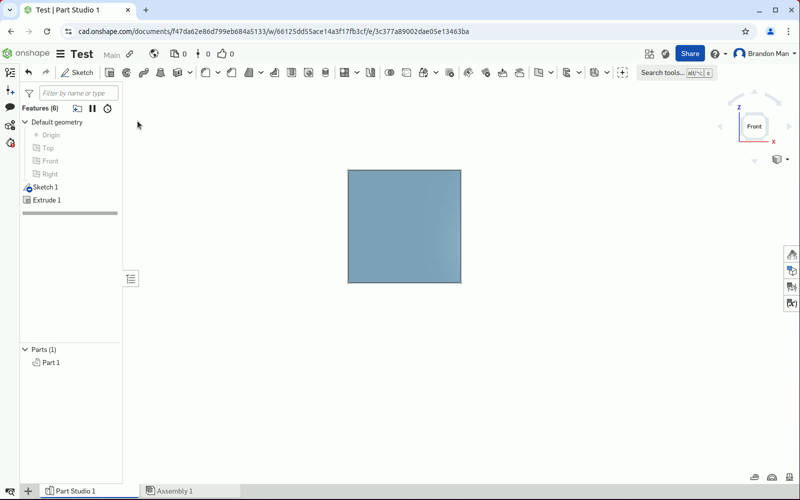
key(shift+h)
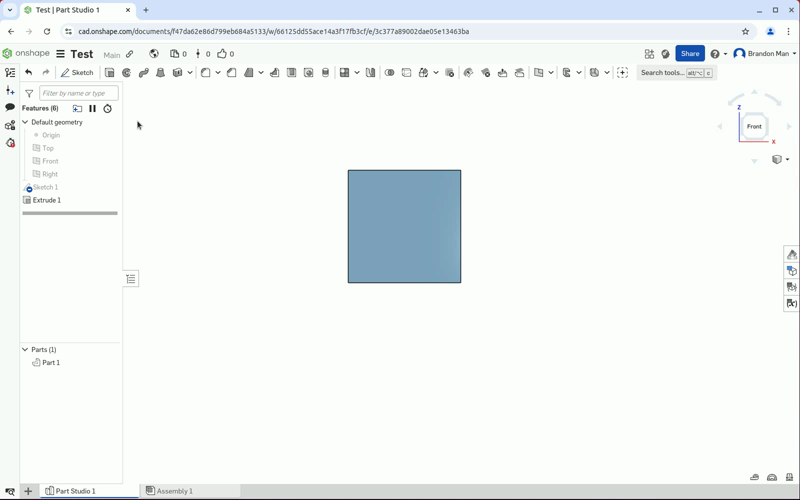
mouse_move(73, 189)
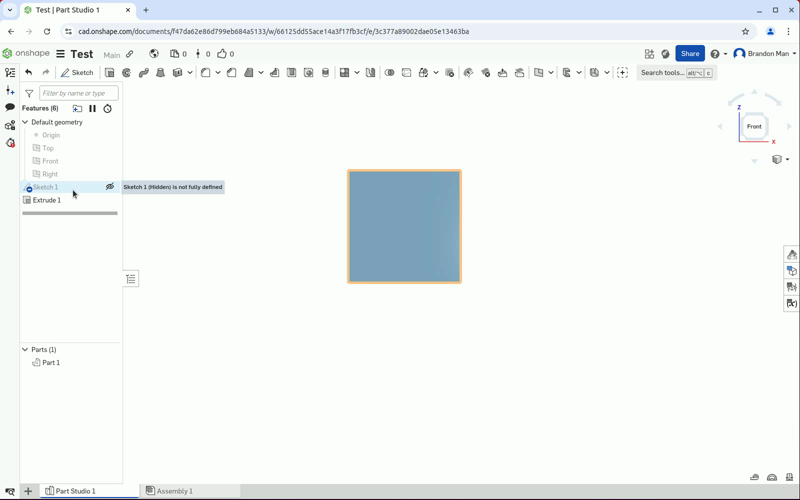
click(73, 189)
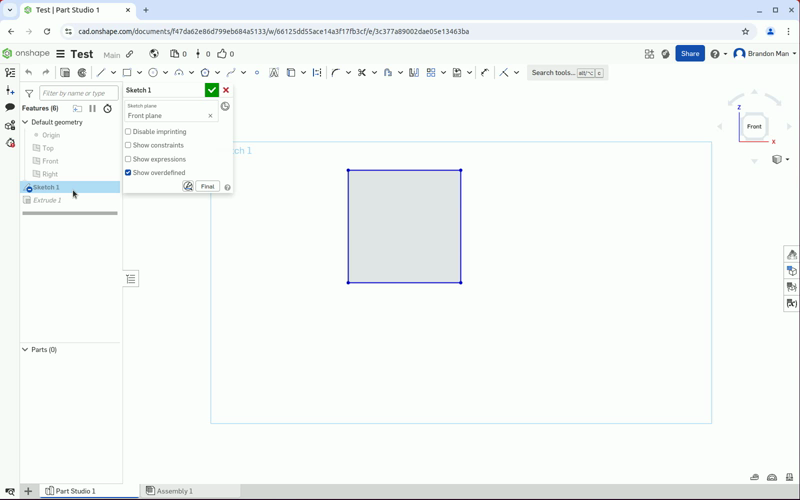
mouse_move(229, 92)
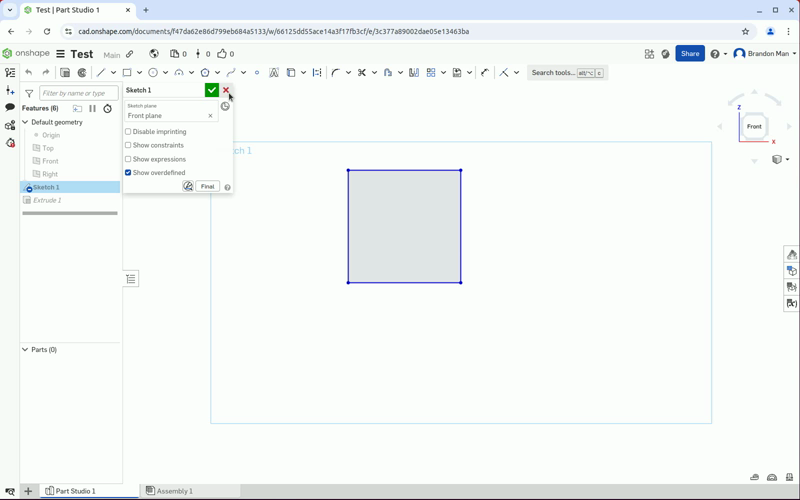
click(229, 92)
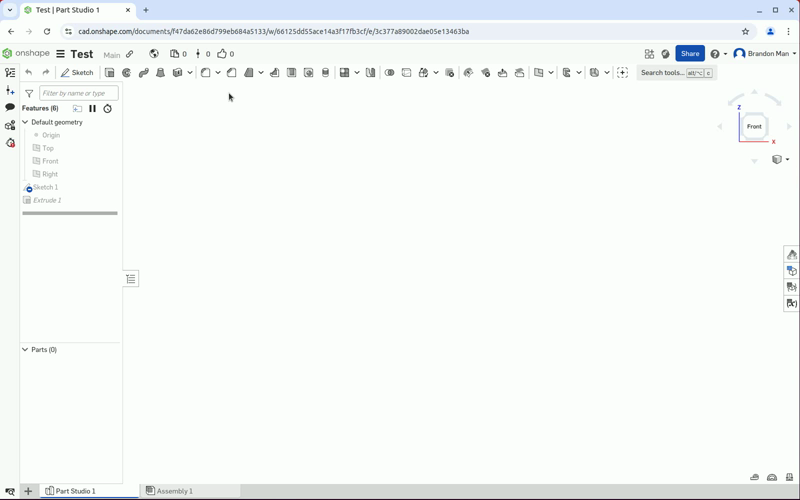
mouse_move(541, 75)
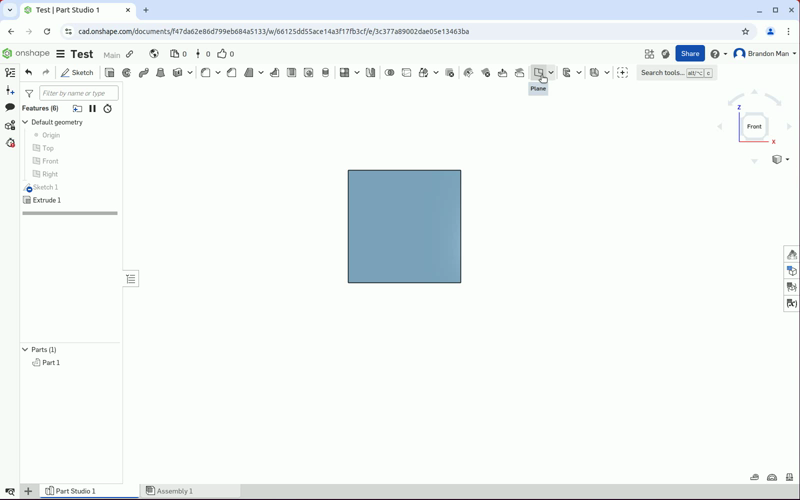
click(541, 75)
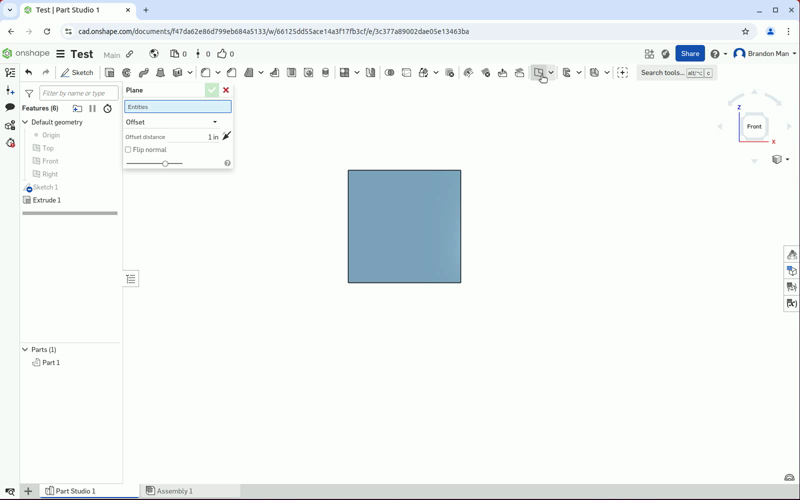
mouse_move(73, 163)
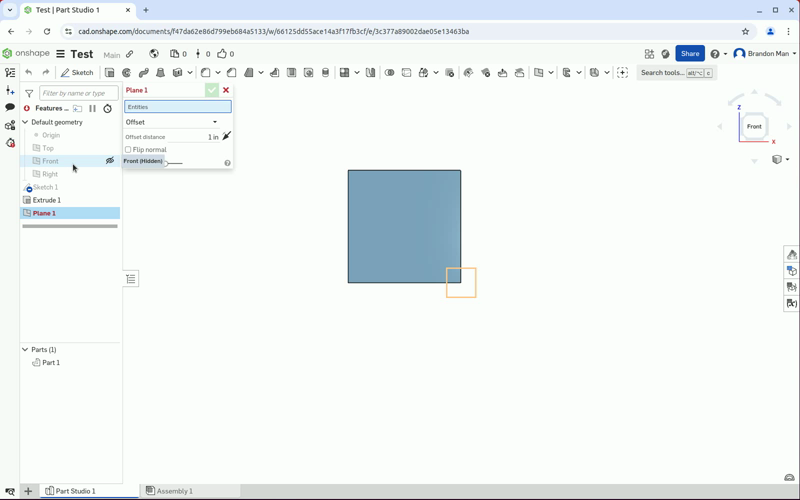
click(73, 163)
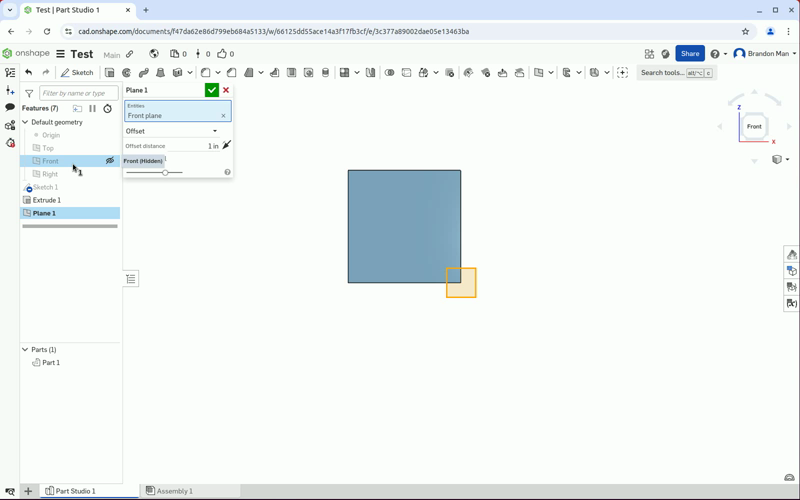
key(tab, 2)
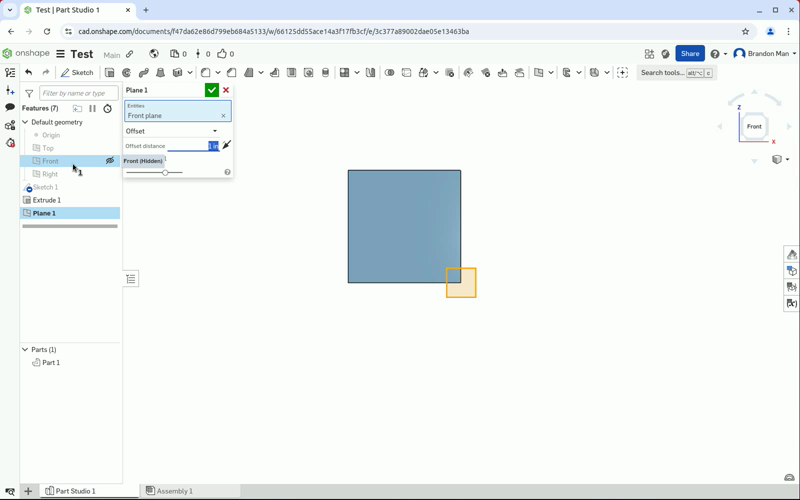
text(11.554)
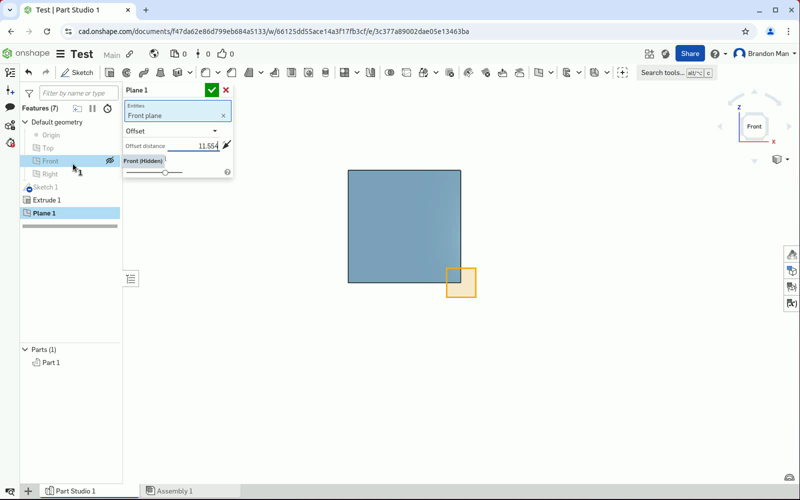
key(enter, 2)
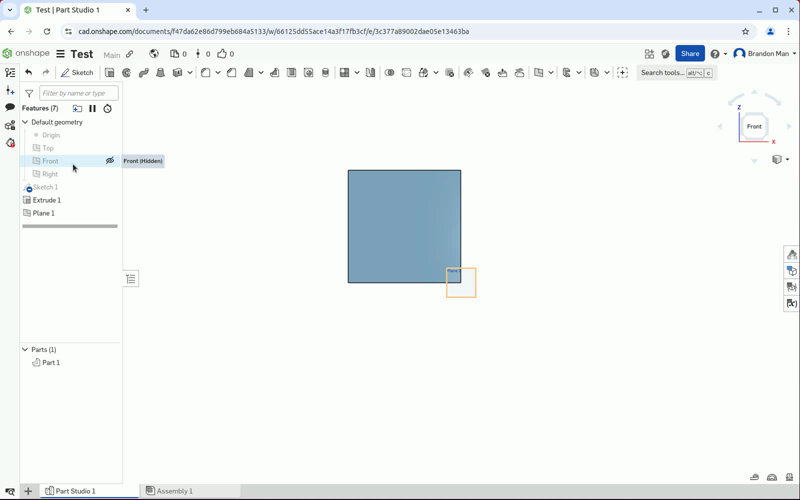
key(shift+s)
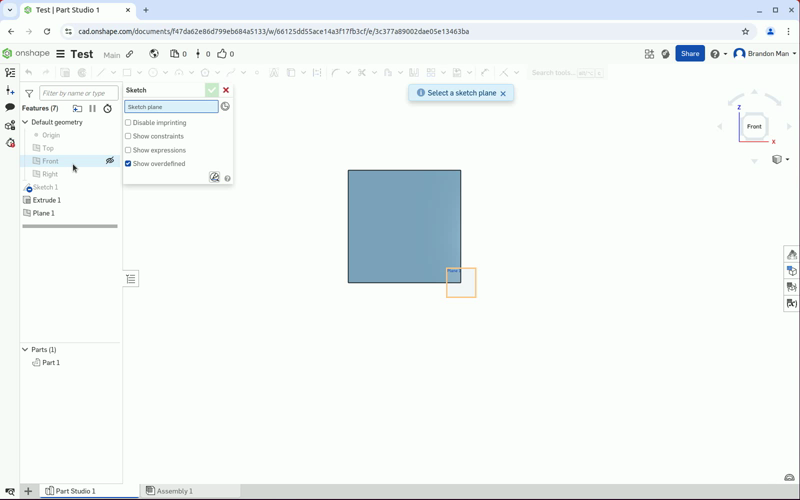
mouse_move(73, 215)
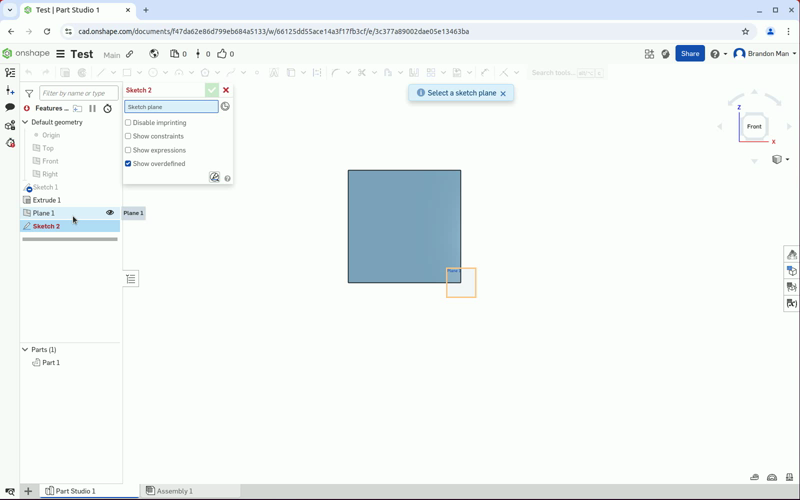
click(73, 215)
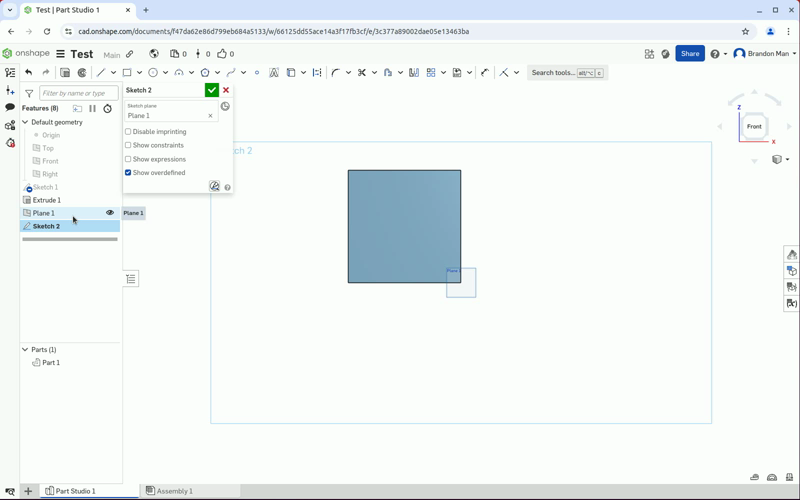
mouse_move(73, 352)
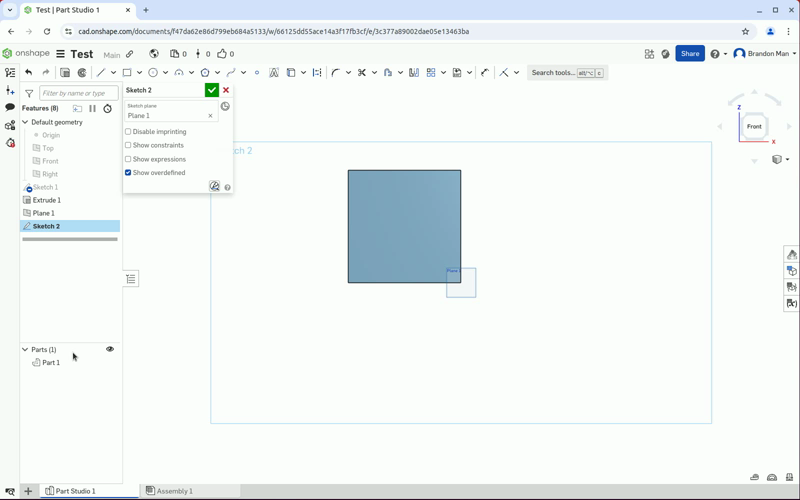
key(y)
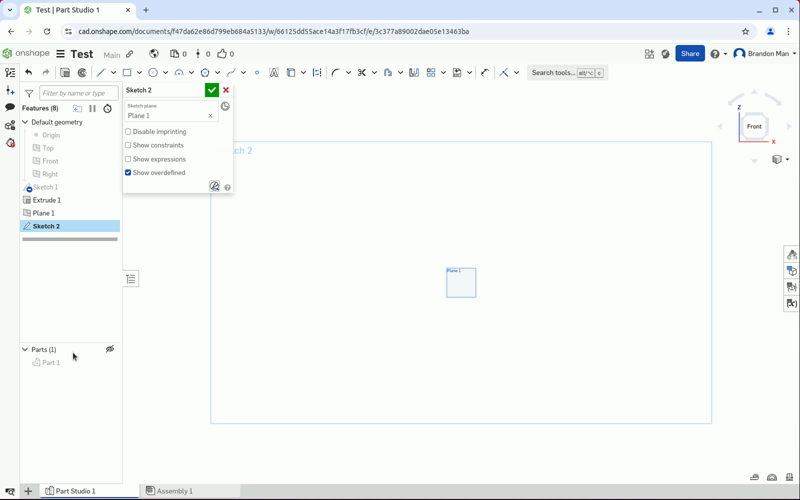
key(l)
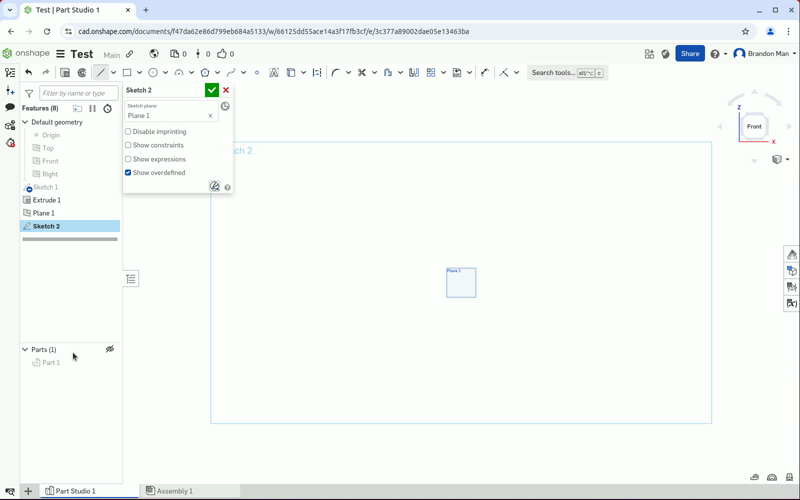
key_down(shift)
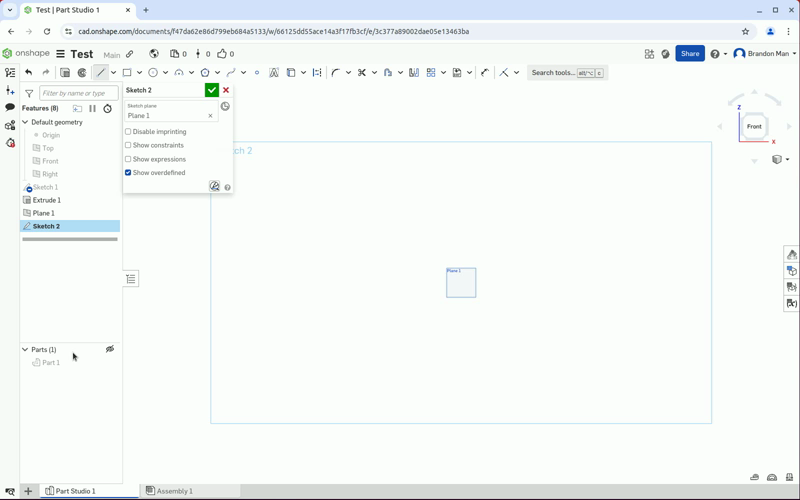
mouse_move(348, 282)
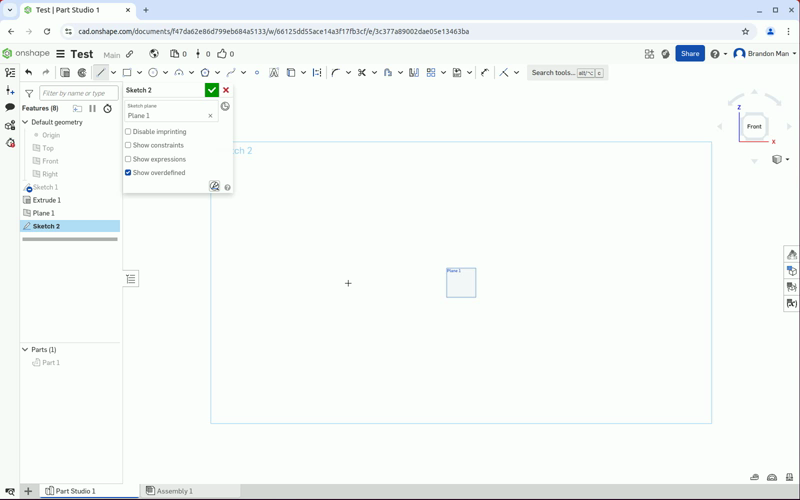
click(348, 282)
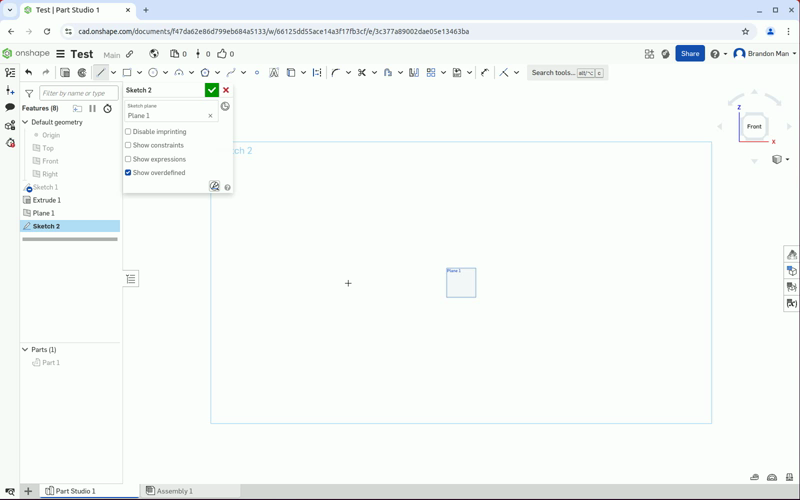
key_up(shift)
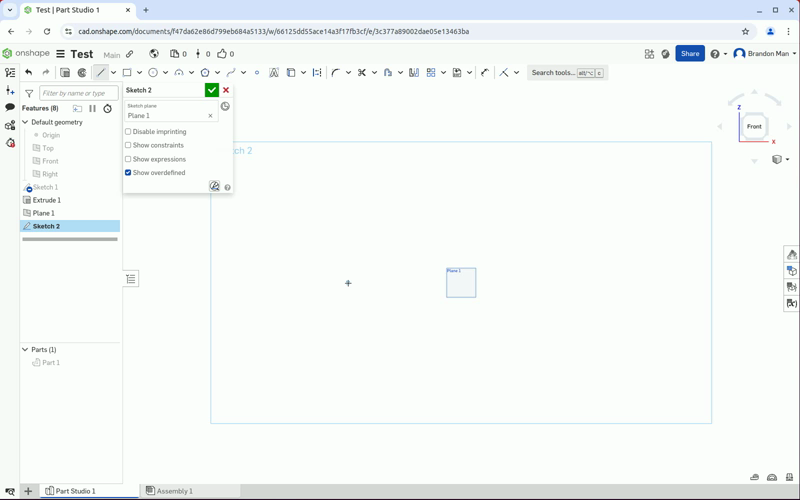
key_down(shift)
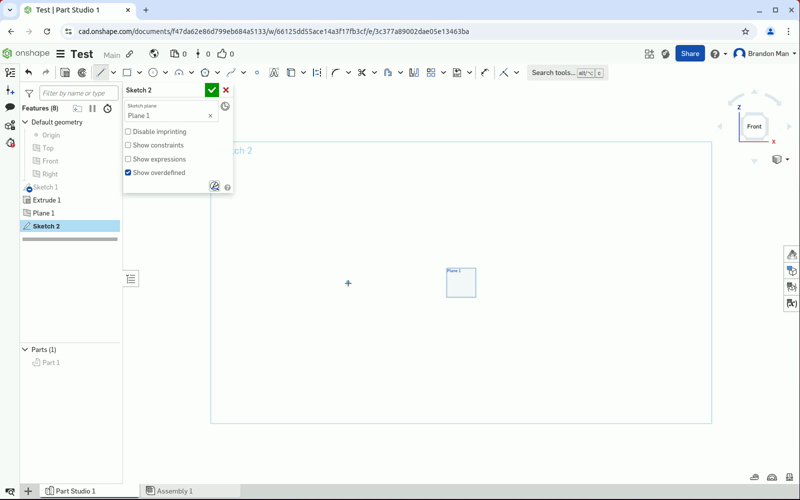
mouse_move(378, 282)
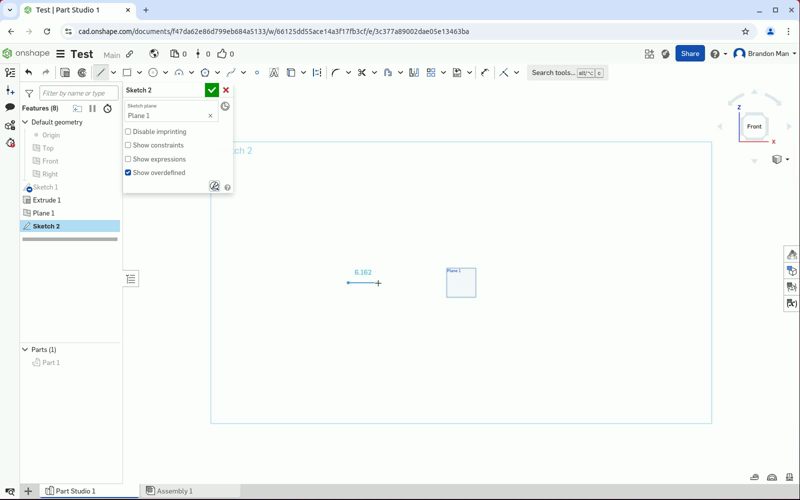
mouse_move(404, 282)
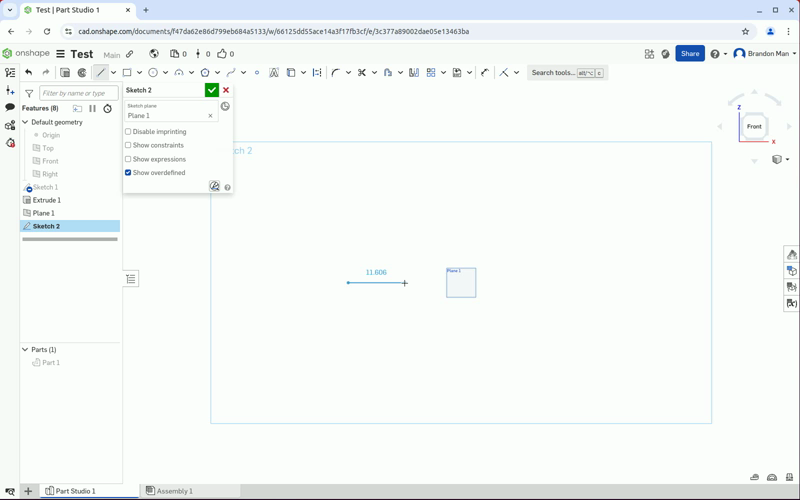
click(404, 282)
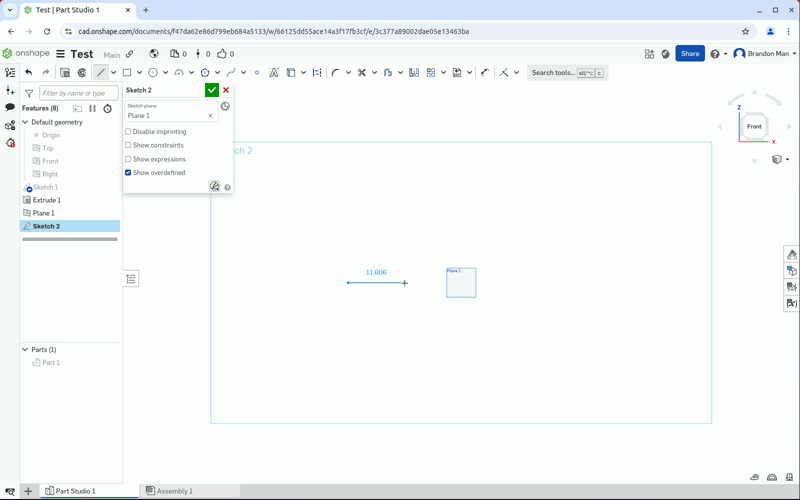
key_up(shift)
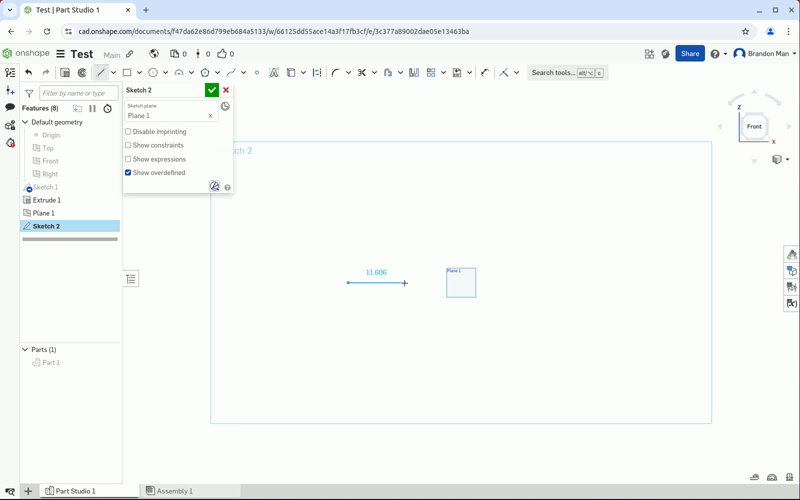
key_down(shift)
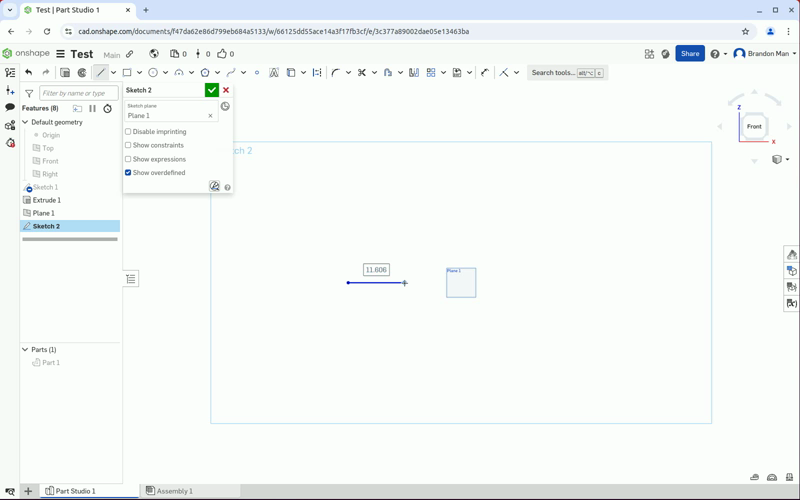
mouse_move(434, 282)
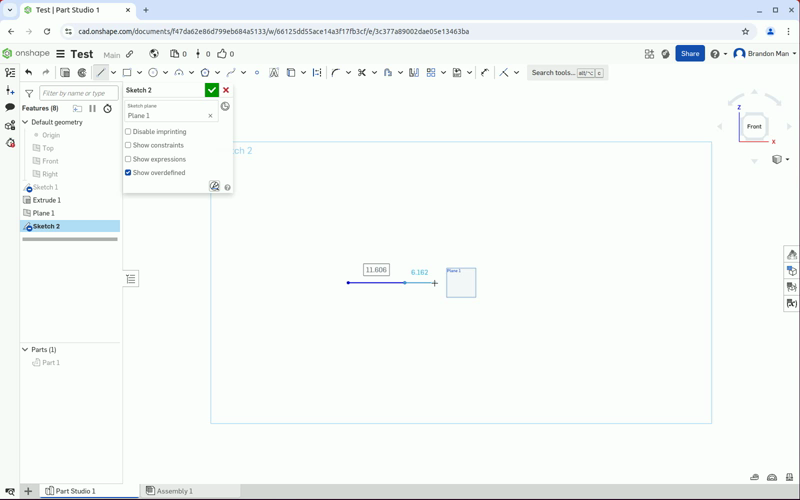
mouse_move(404, 226)
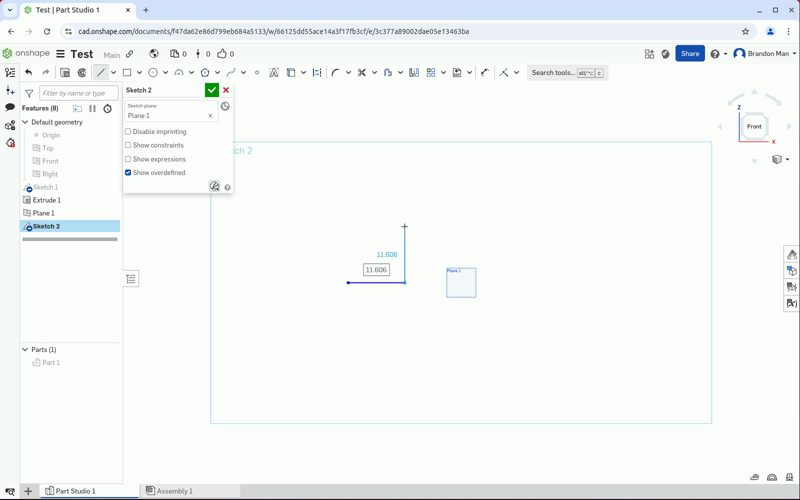
click(404, 226)
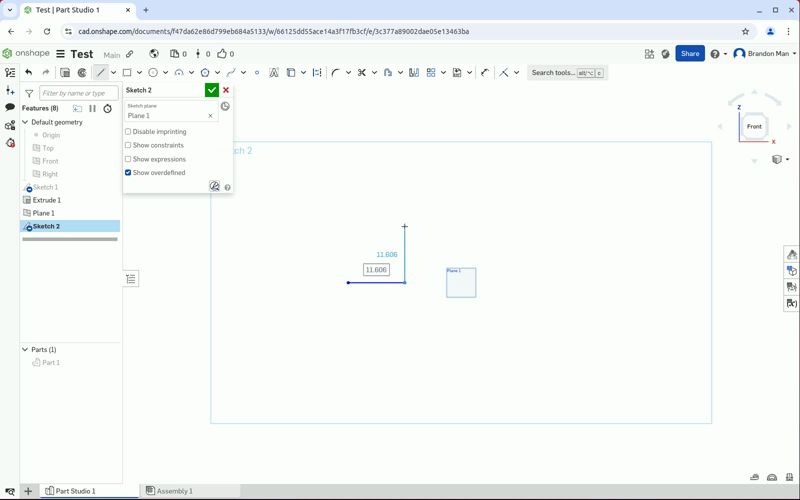
key_up(shift)
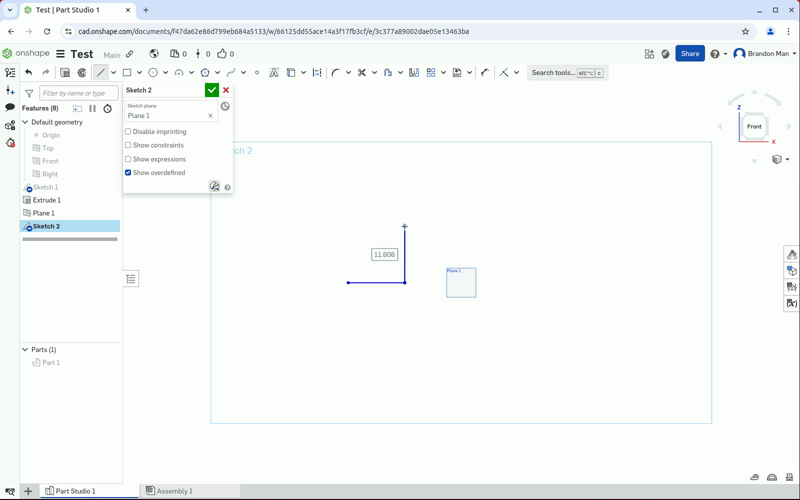
key_down(shift)
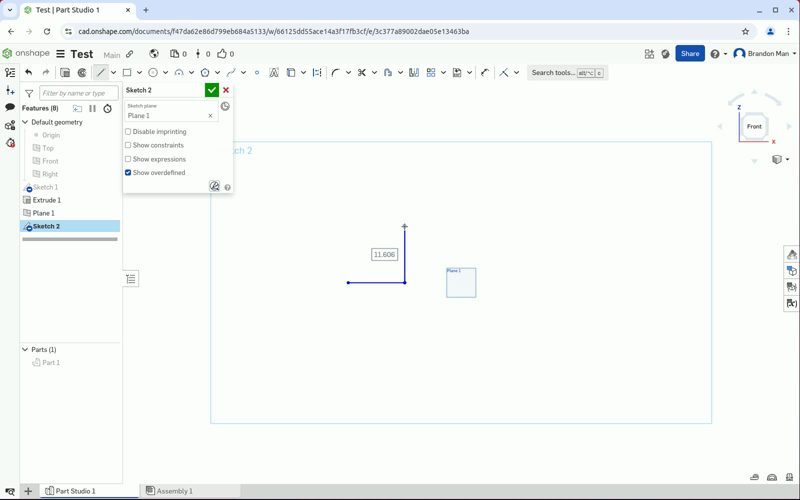
mouse_move(434, 226)
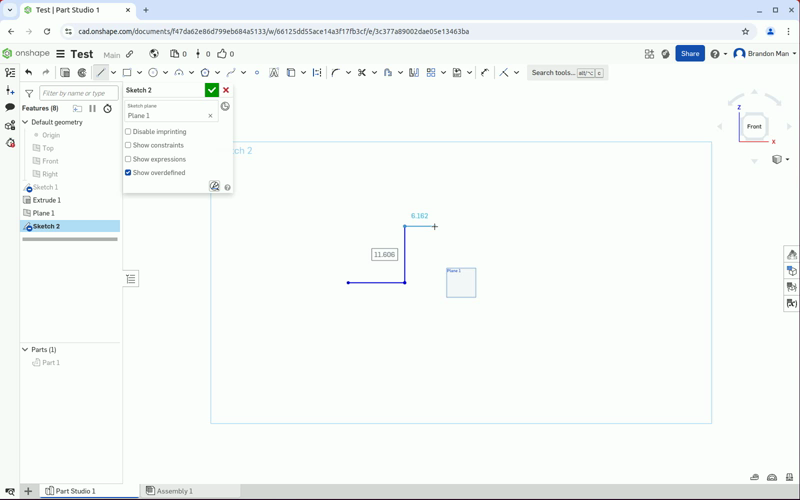
mouse_move(348, 226)
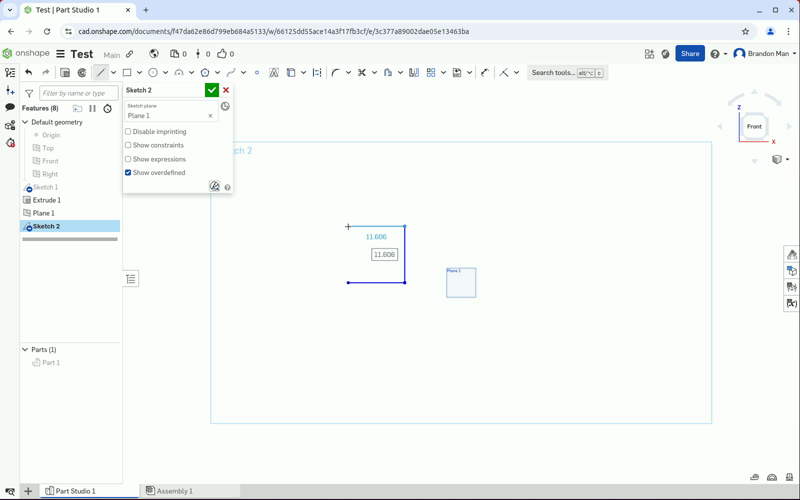
click(348, 226)
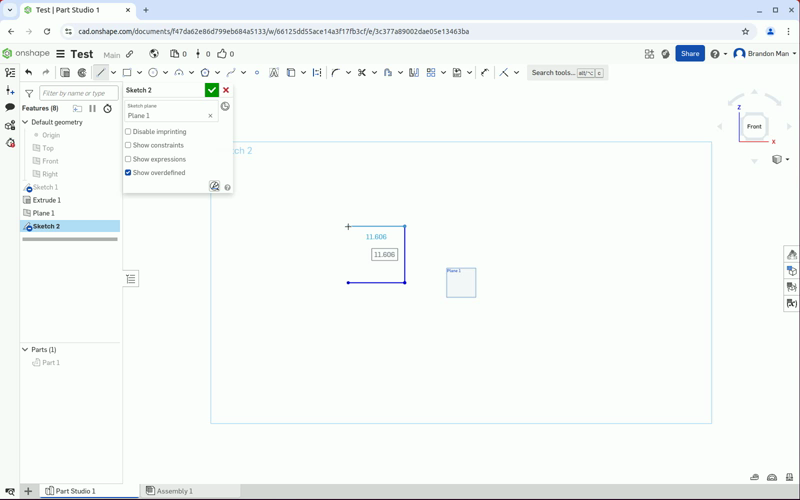
key_up(shift)
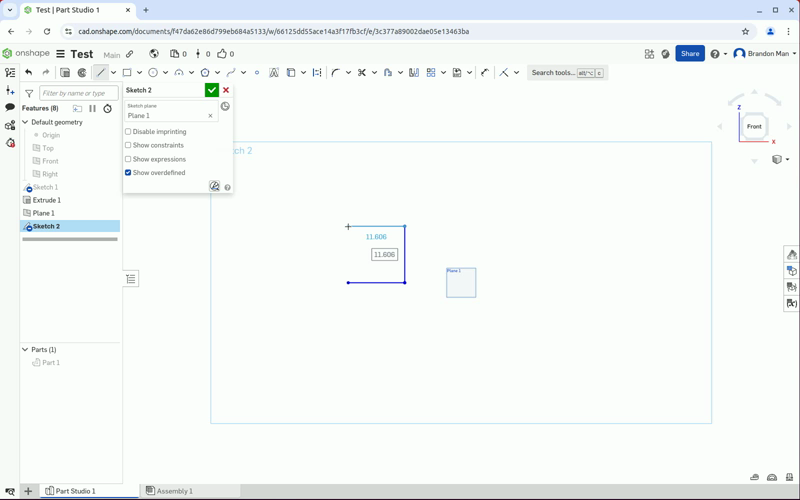
mouse_move(378, 226)
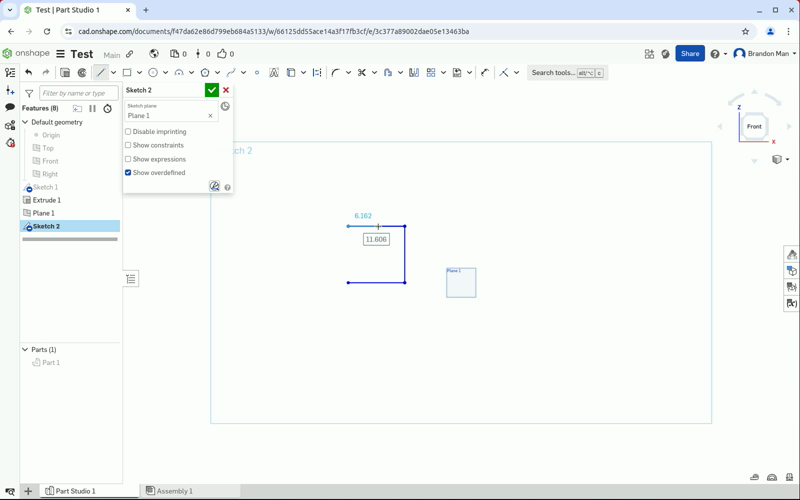
key_down(shift)
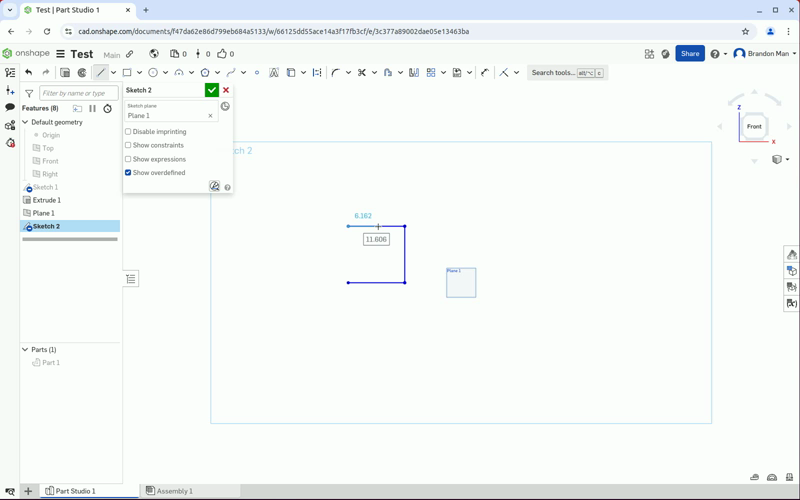
mouse_move(348, 282)
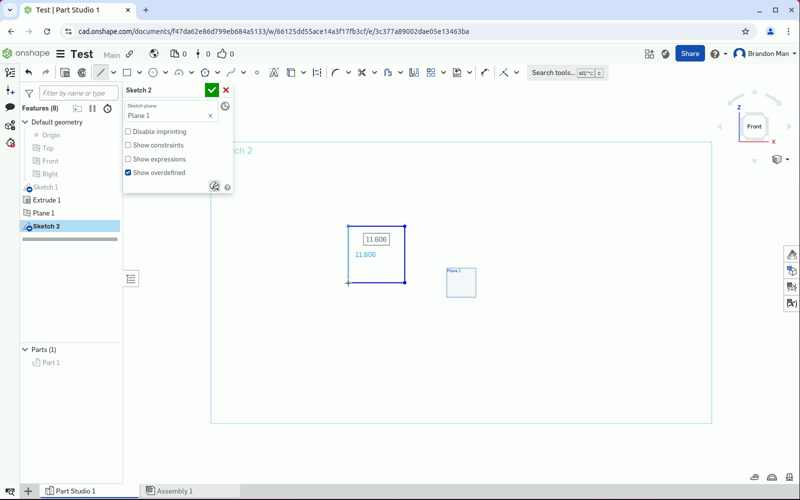
key_up(shift)
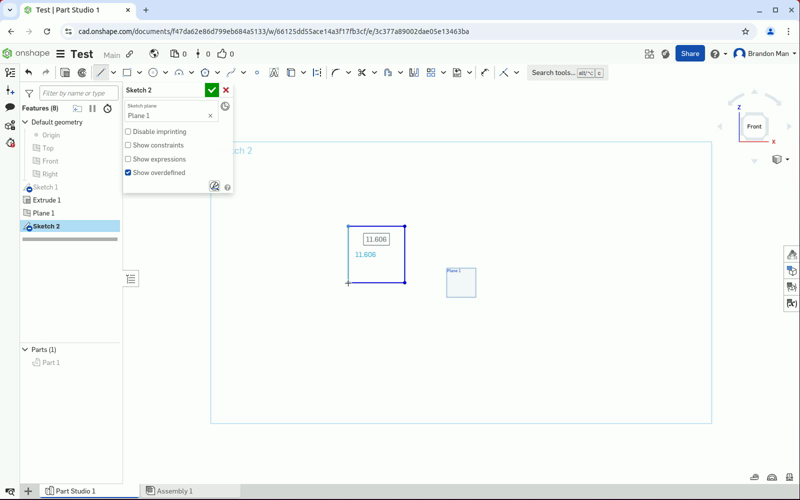
click(348, 282)
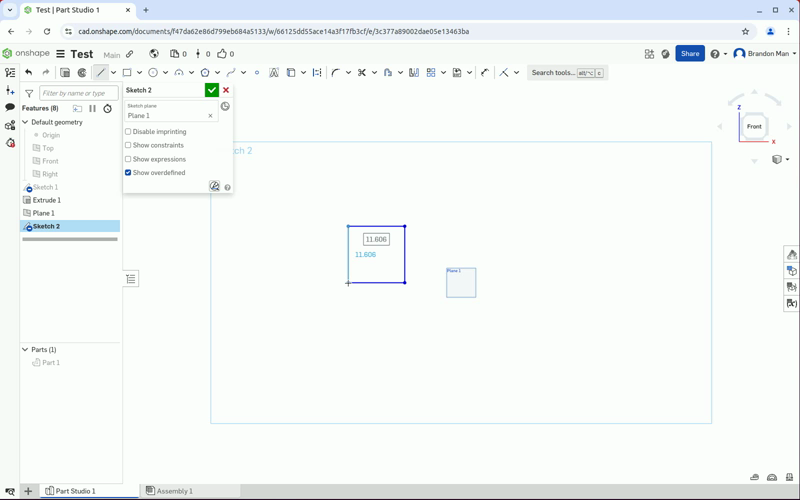
key(esc)
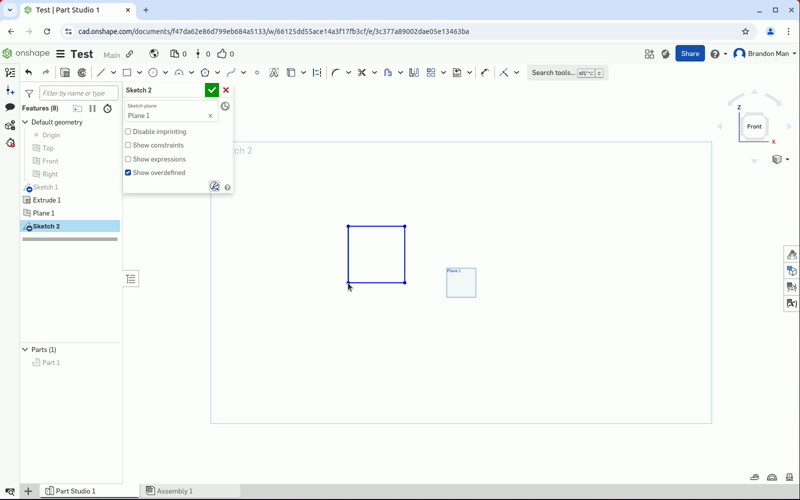
mouse_move(395, 265)
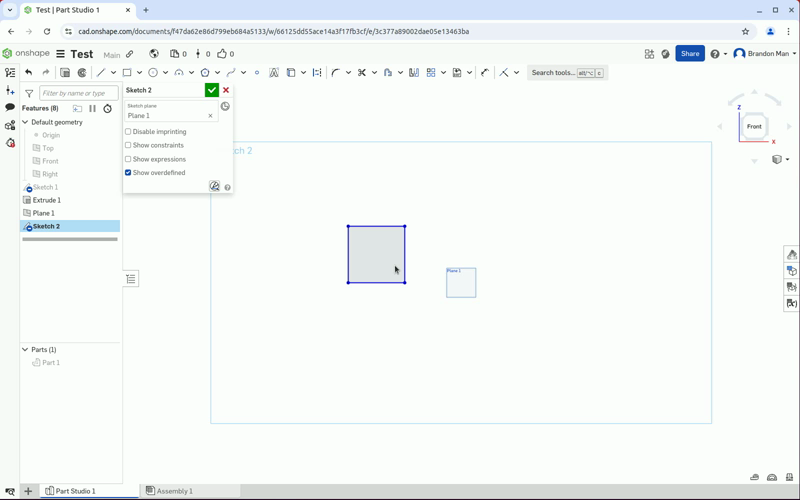
click(395, 265)
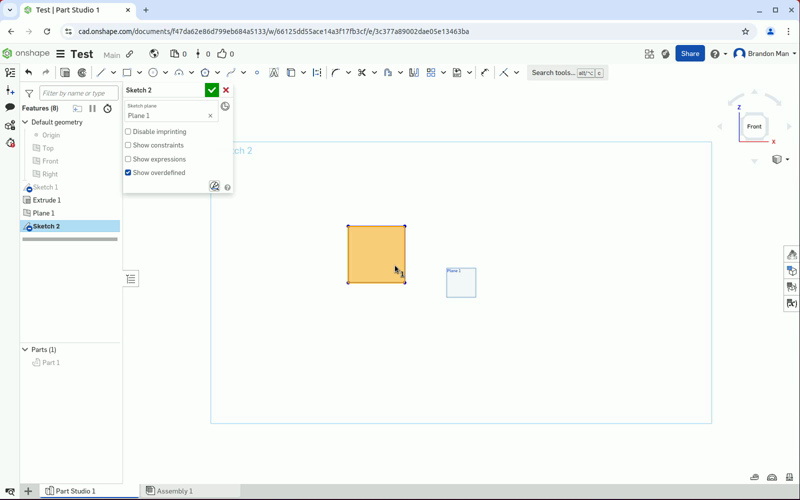
mouse_move(73, 352)
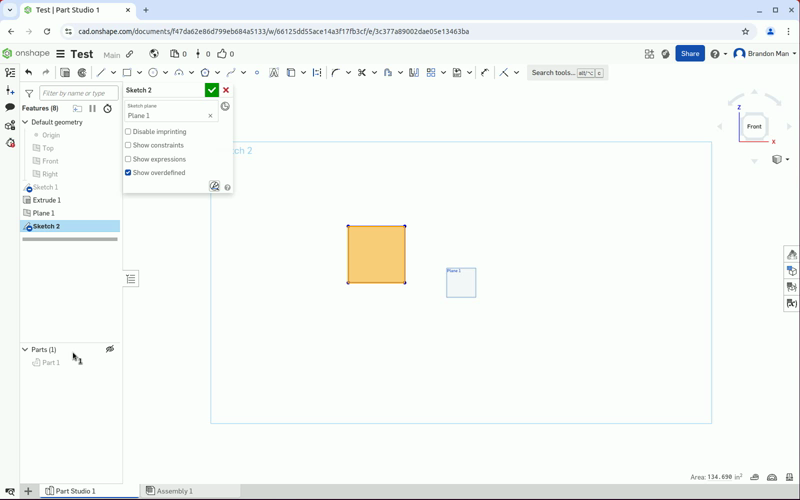
key(shift+y)
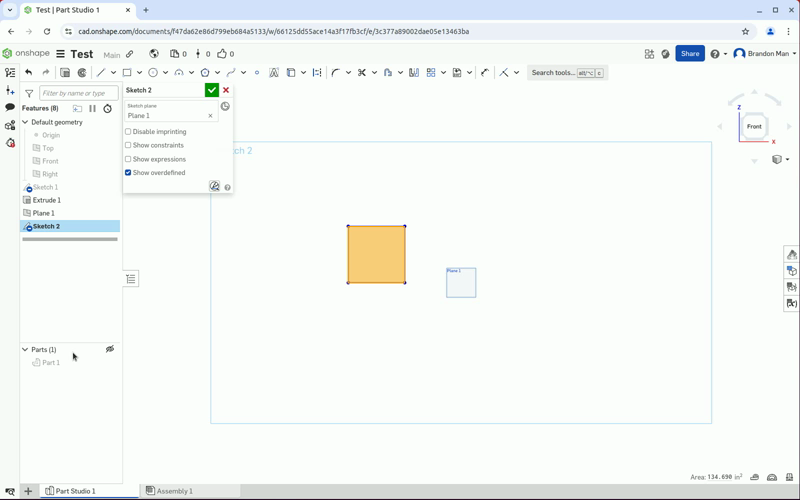
key(shift+e)
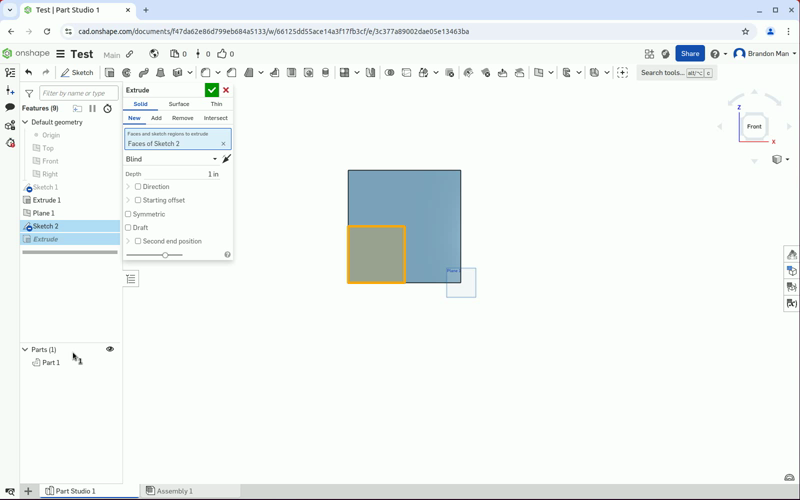
mouse_move(143, 106)
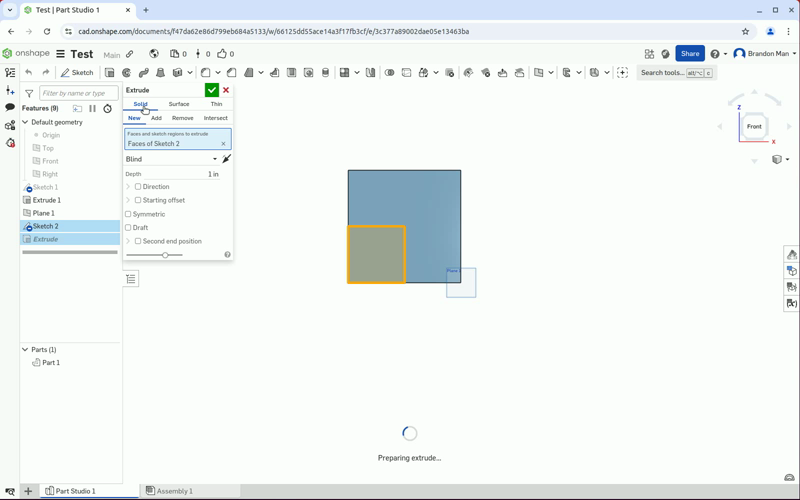
click(143, 106)
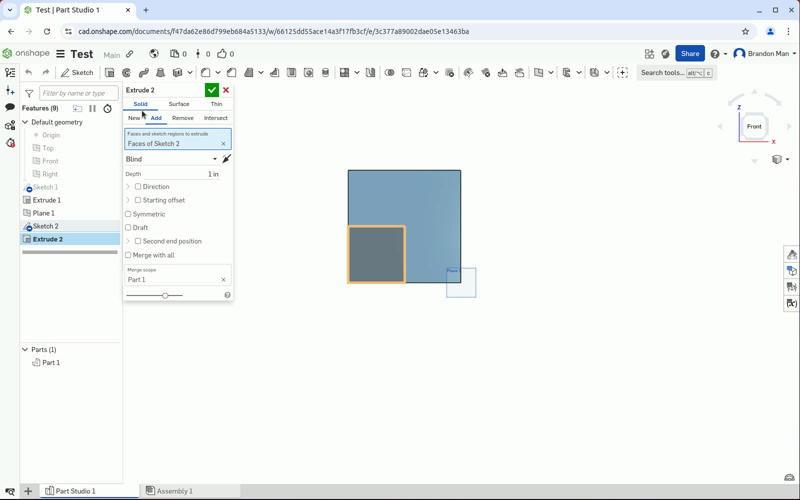
mouse_move(137, 120)
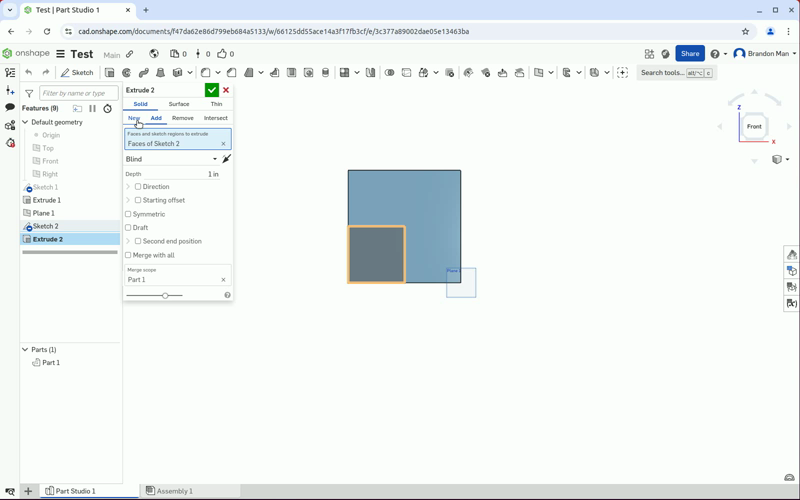
click(137, 120)
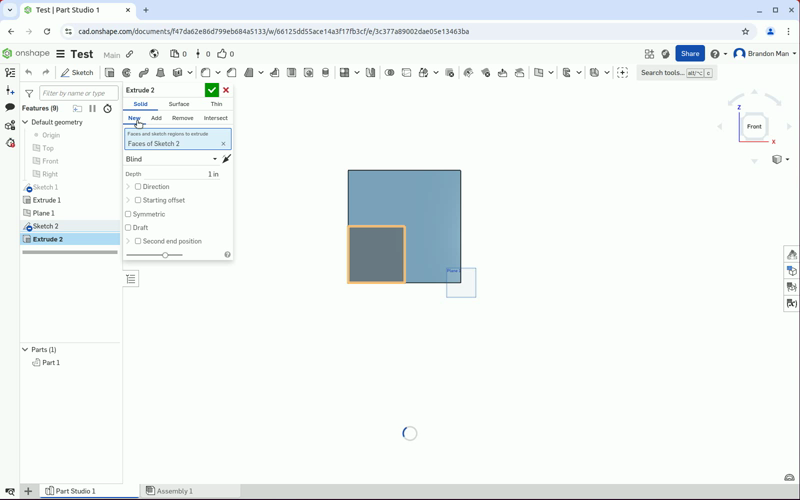
key(tab, 4)
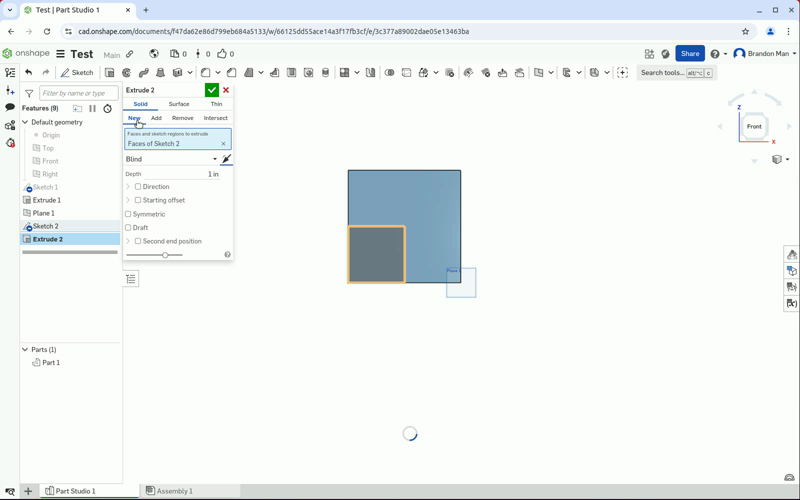
text(11.554)
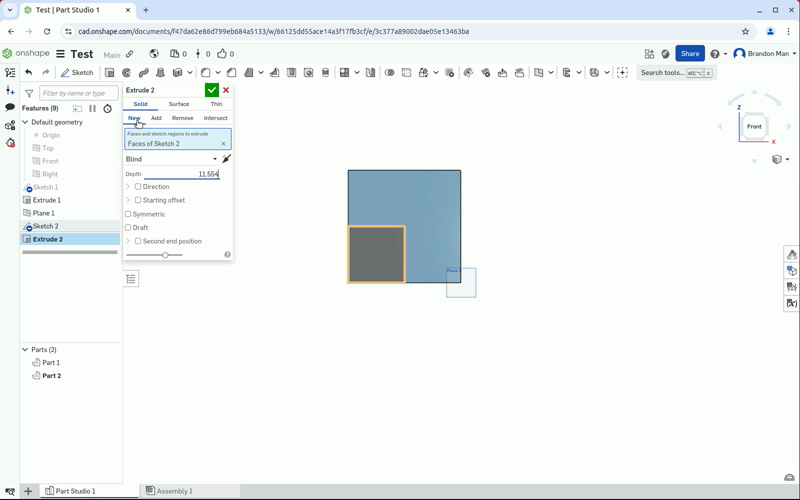
key(enter)
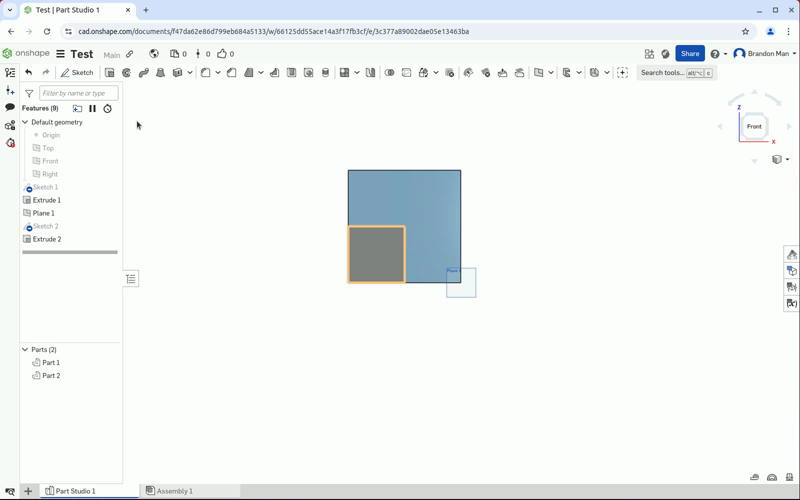
key(shift+h)
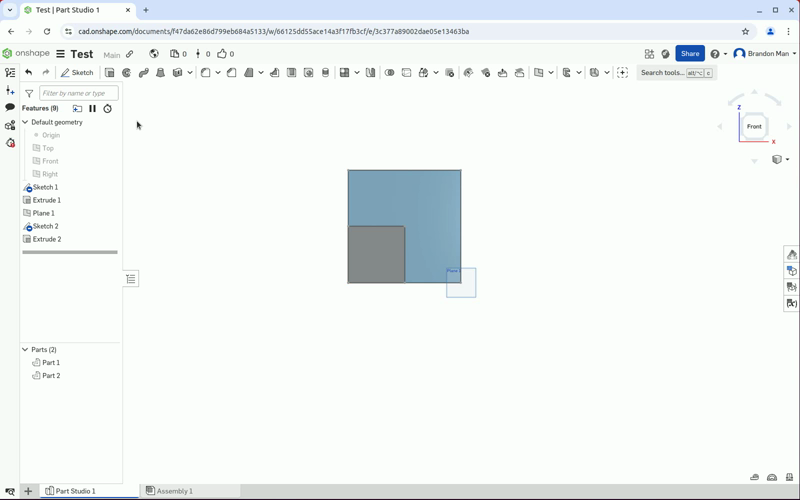
key(shift+h)
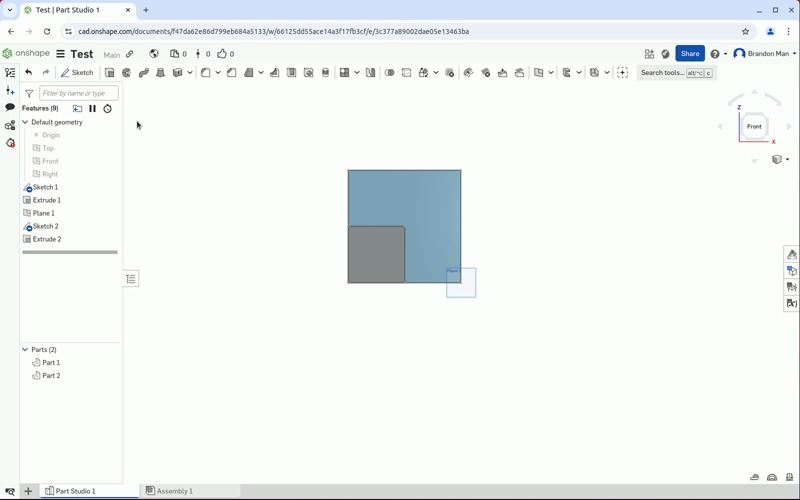
key(shift+7)
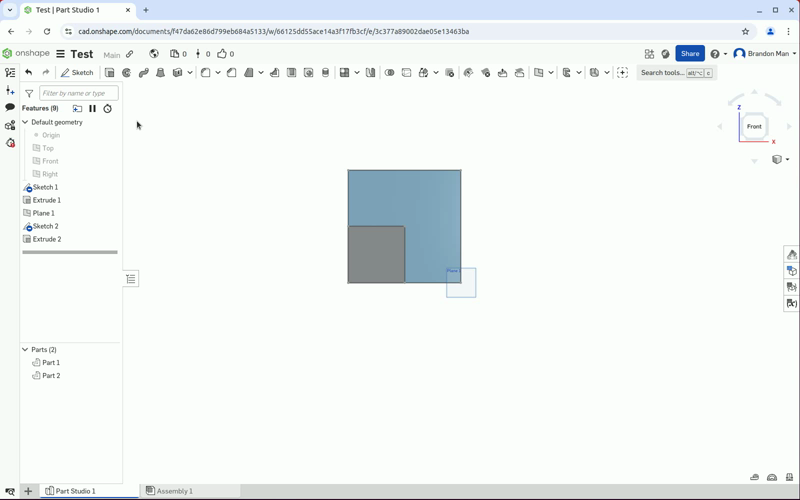
key(left, 2)
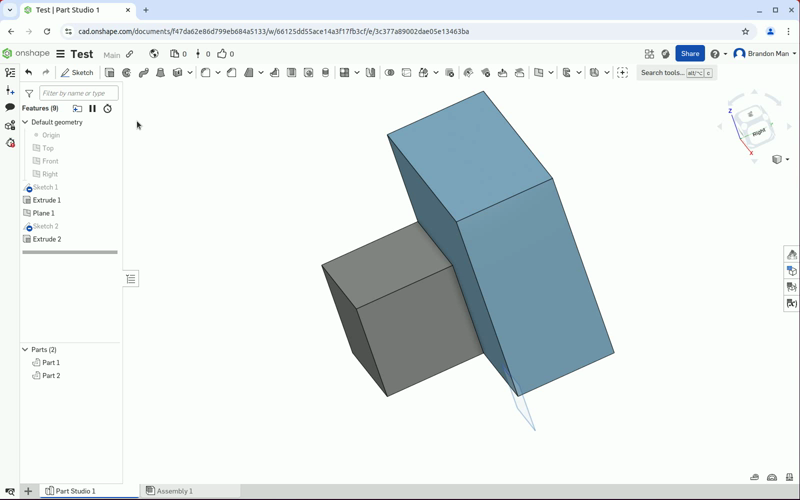
key(down, 2)
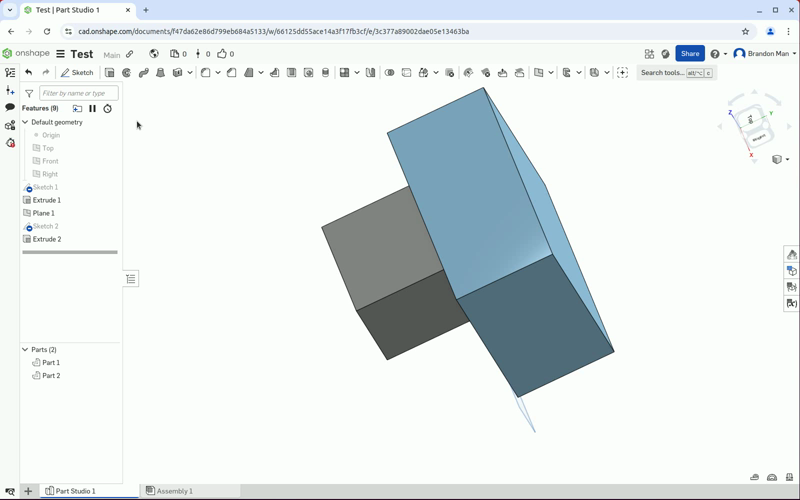
key(up, 2)
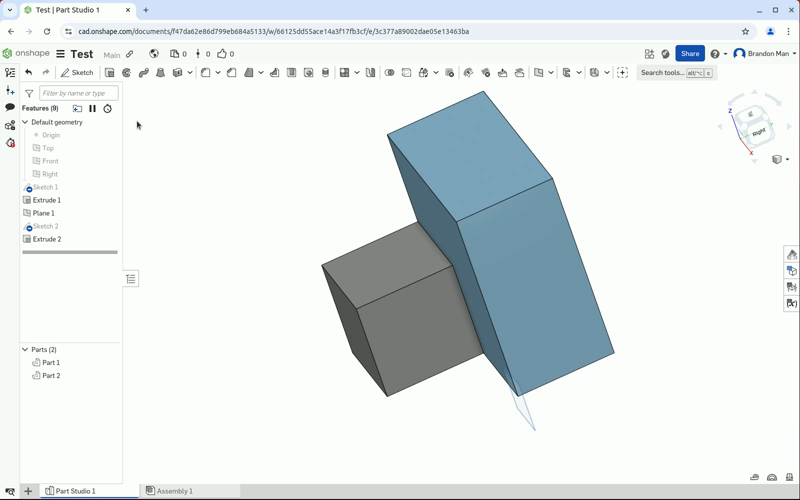
key(right, 2)
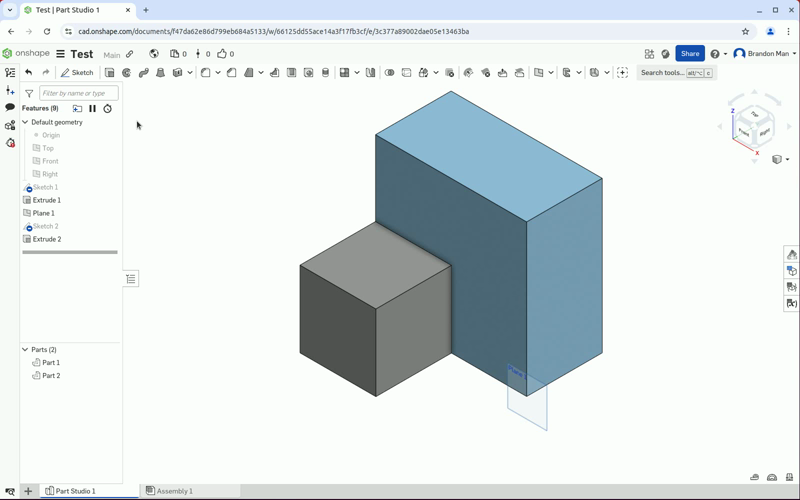
mouse_move(73, 189)
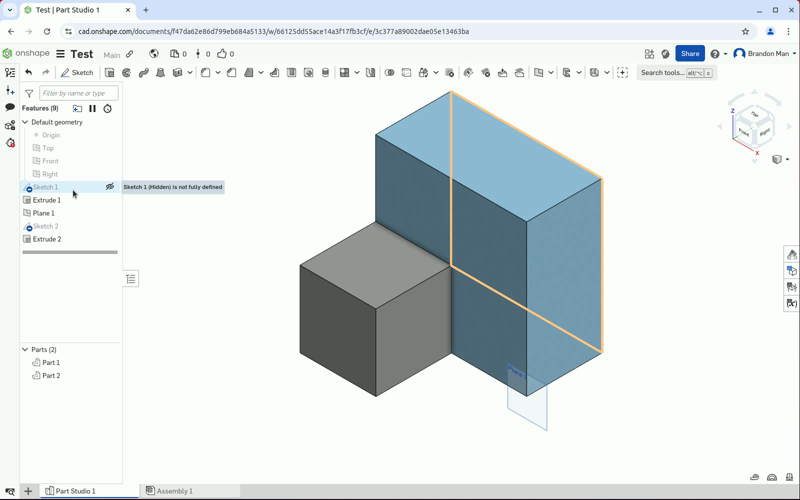
click(73, 189)